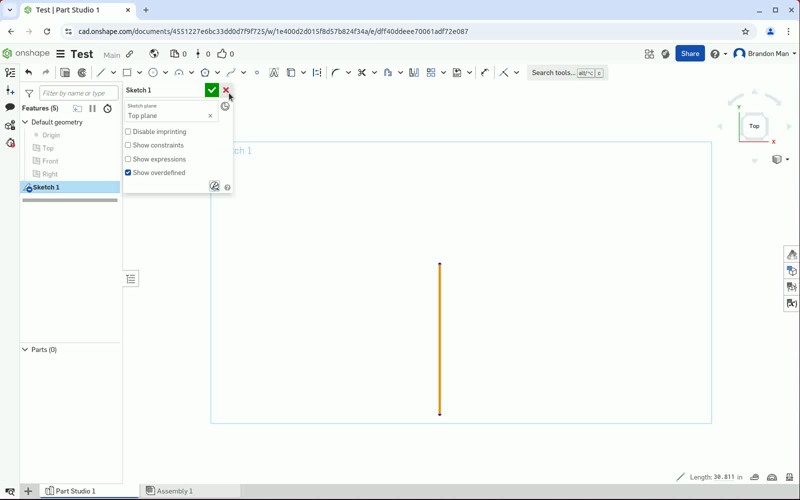
key(shift+h)
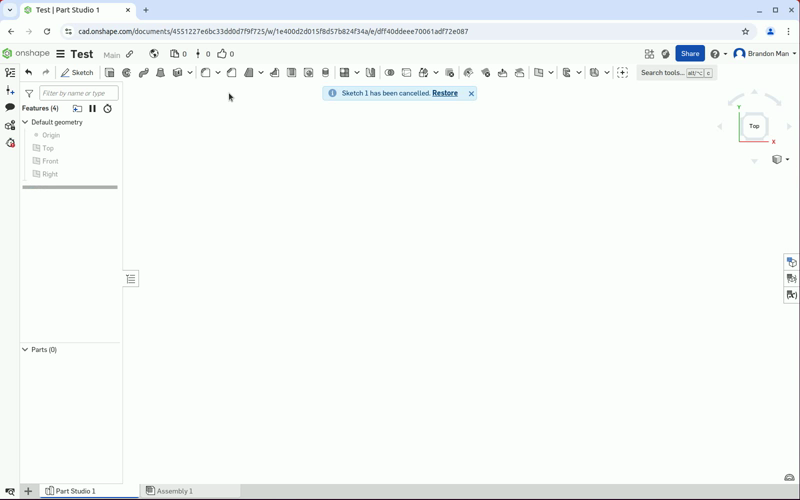
mouse_move(73, 352)
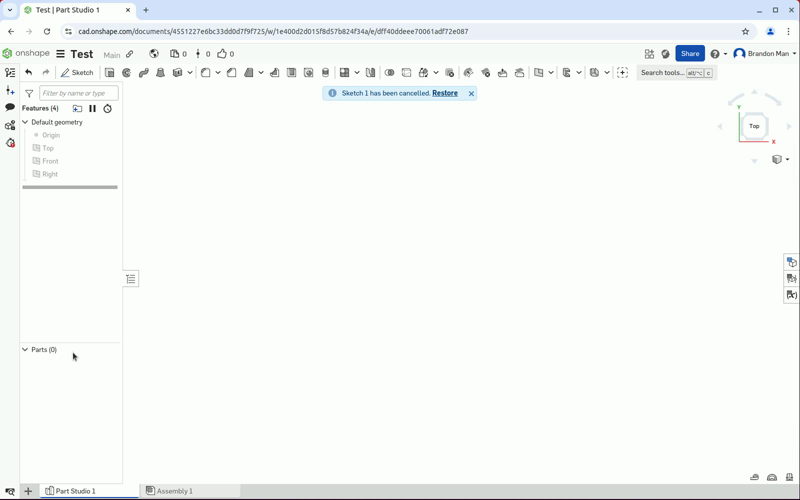
key(y)
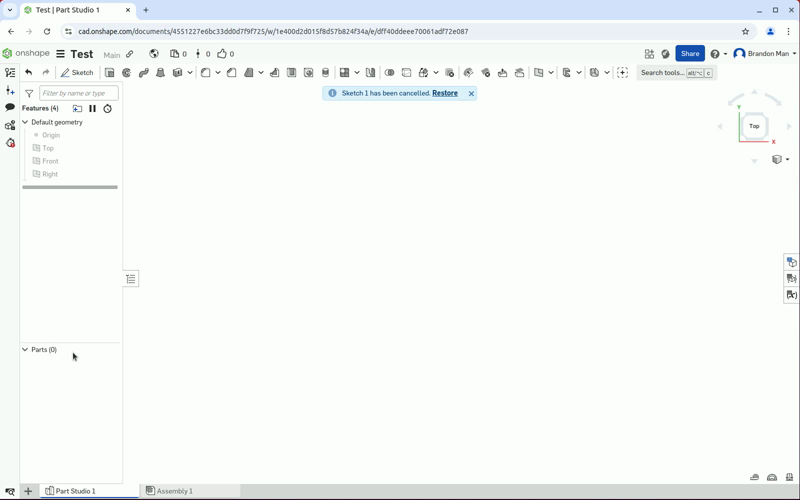
key(shift+p)
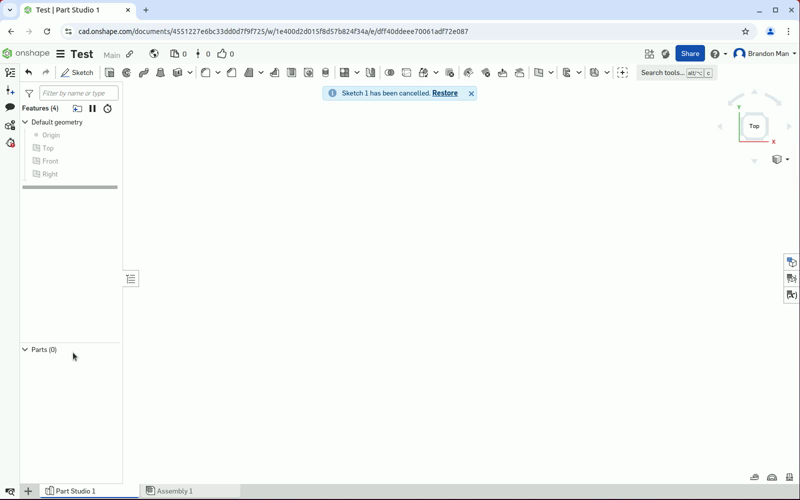
key(space)
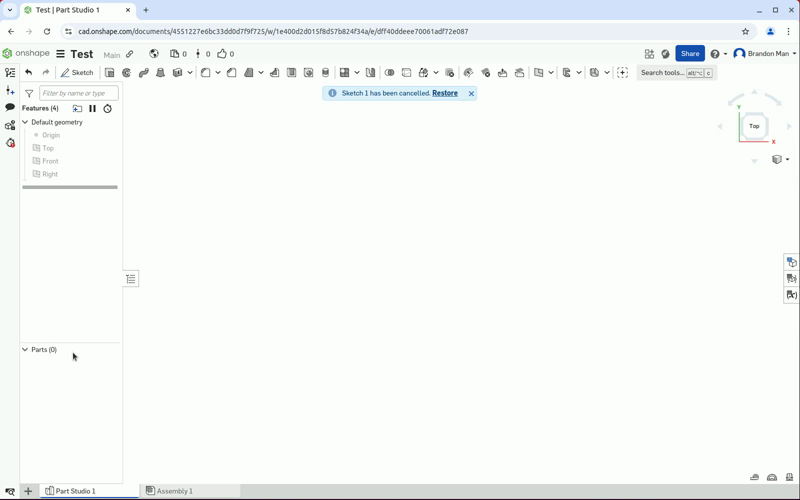
key_down(shift)
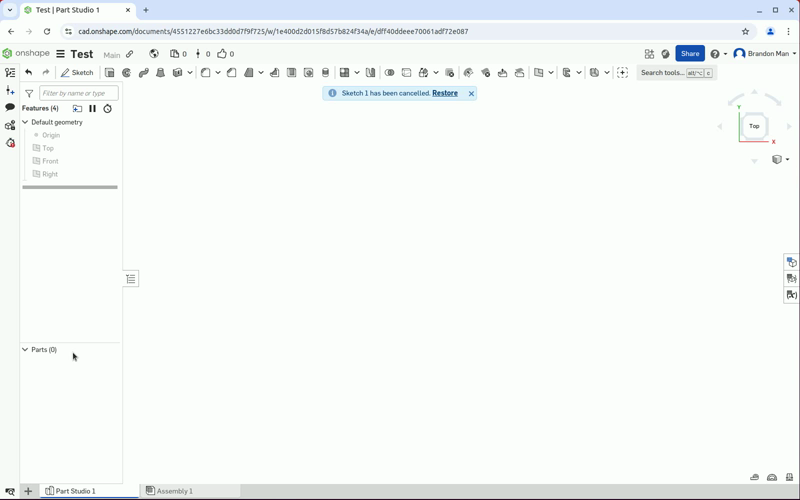
key(up)
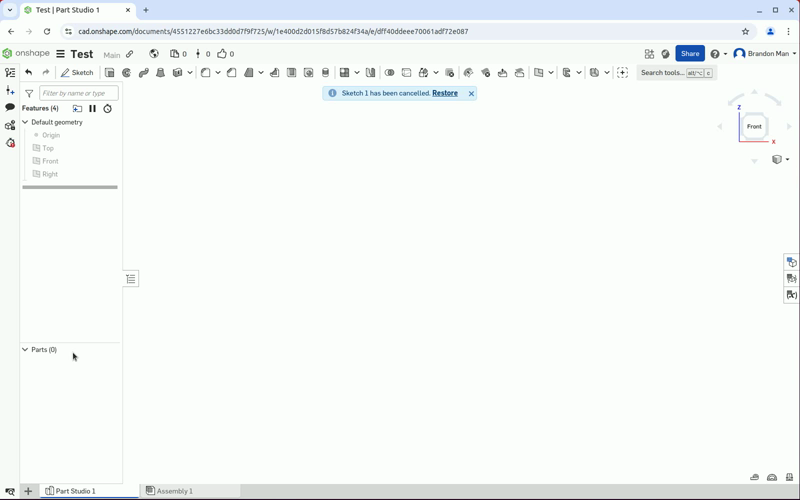
key_up(shift)
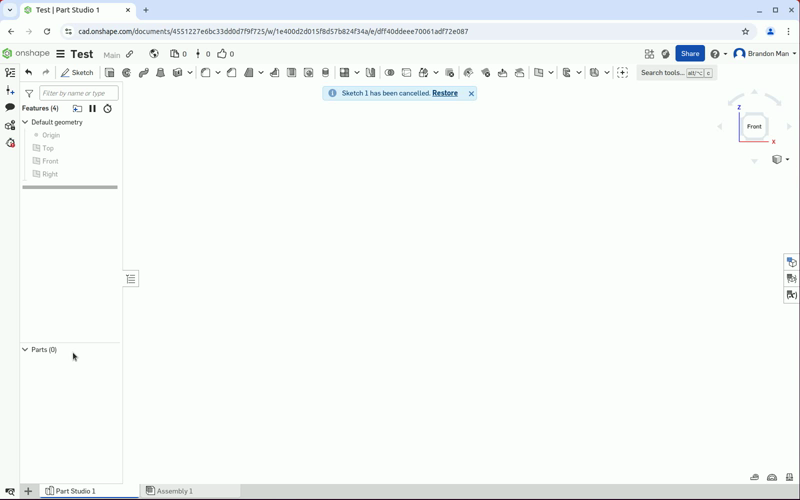
mouse_move(73, 352)
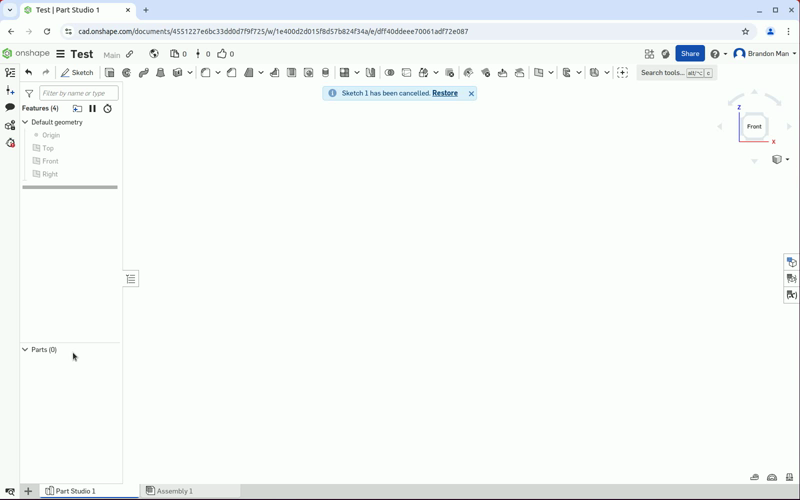
key(shift+y)
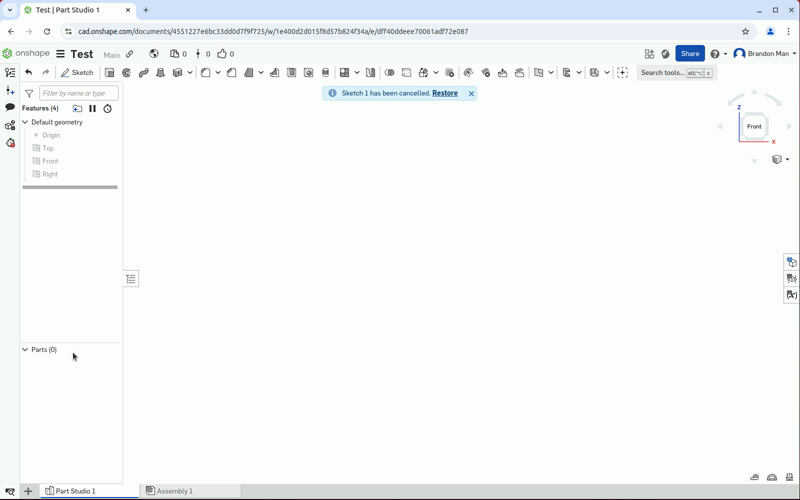
key(shift+s)
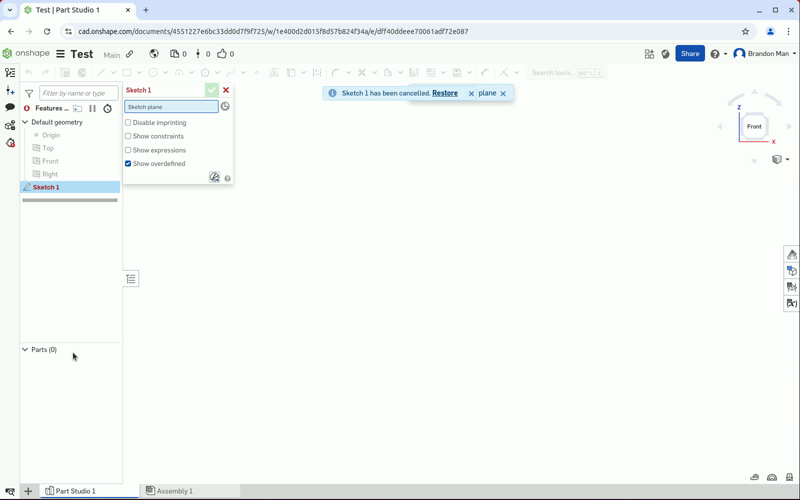
mouse_move(73, 163)
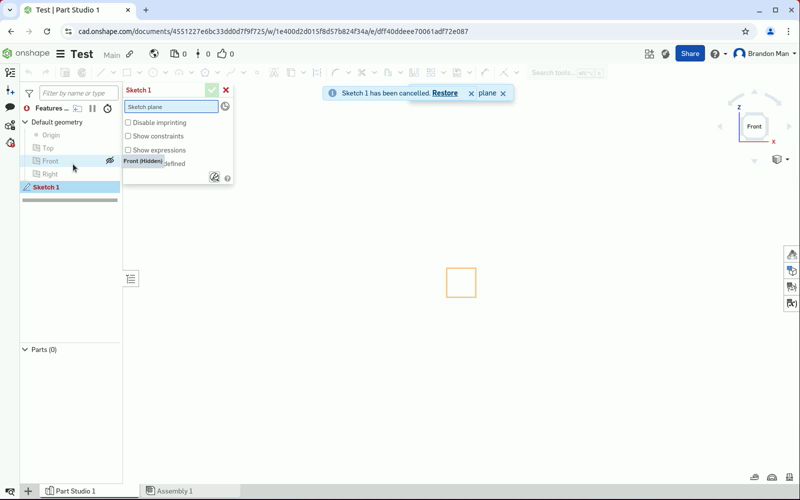
click(73, 163)
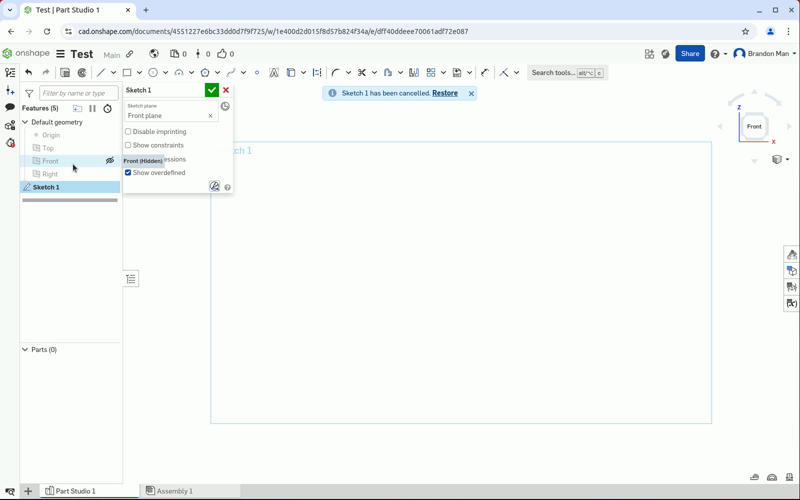
mouse_move(73, 352)
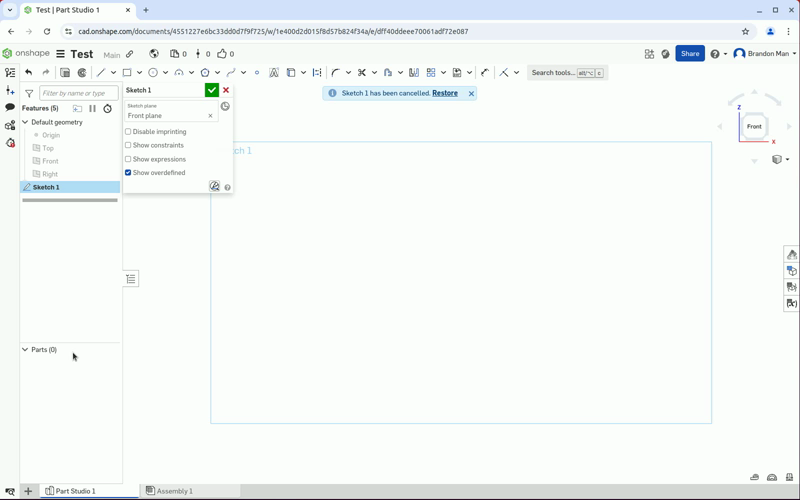
key(y)
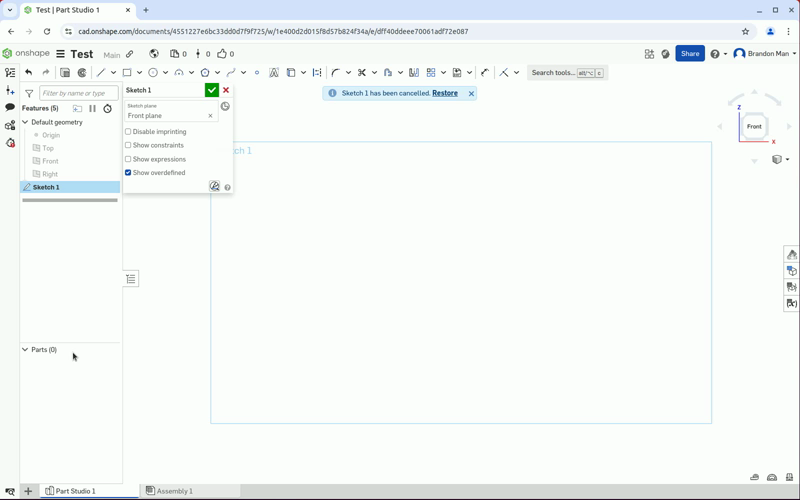
key(l)
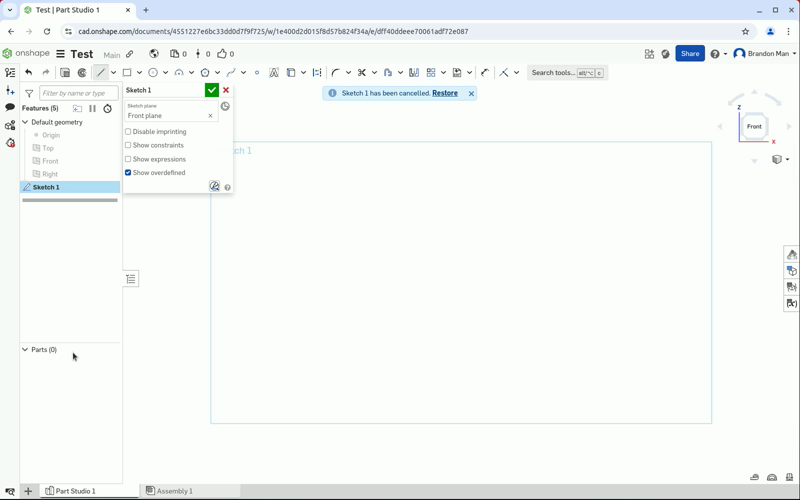
key_down(shift)
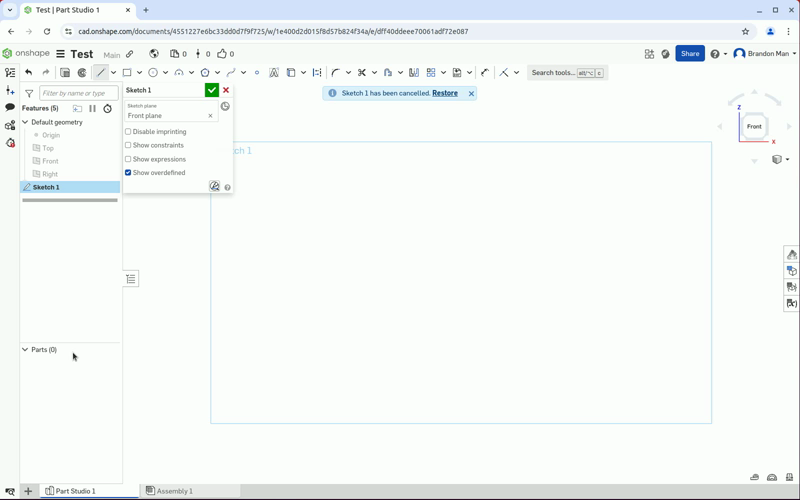
mouse_move(401, 282)
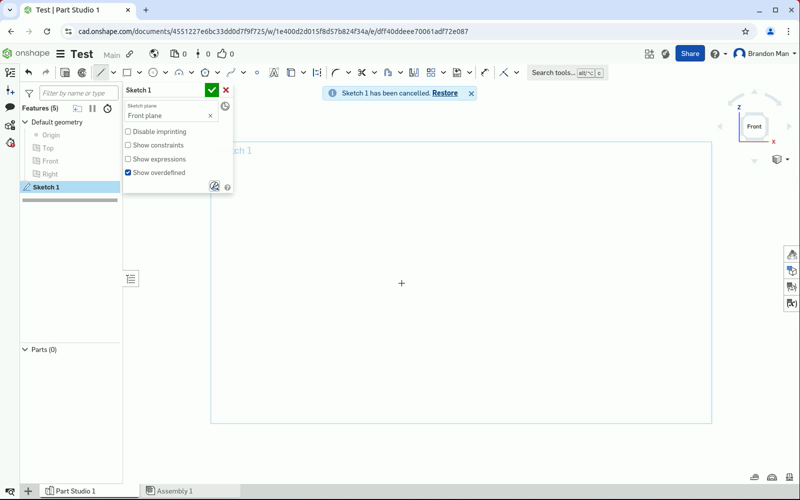
click(401, 282)
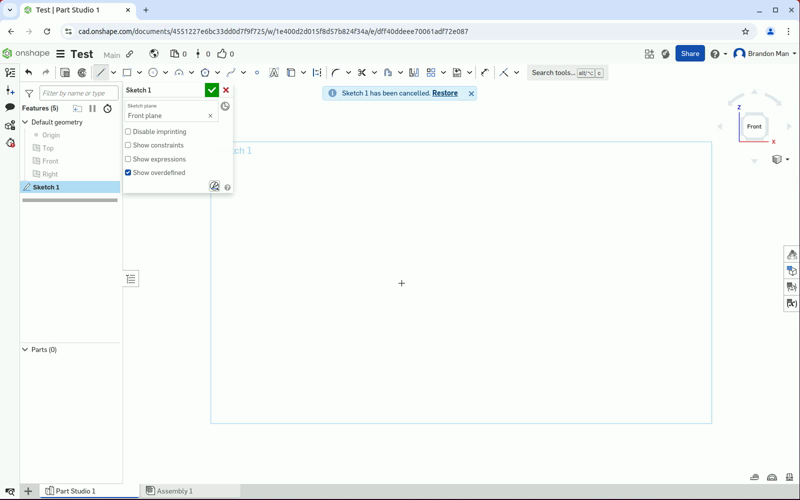
key_up(shift)
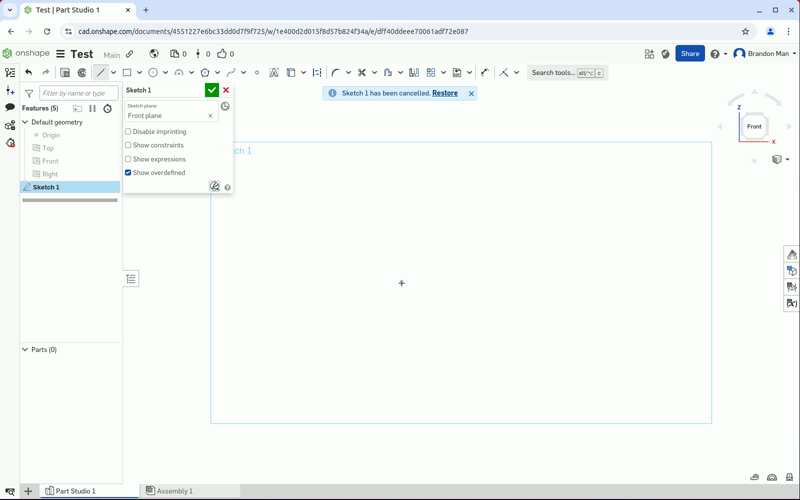
key_down(shift)
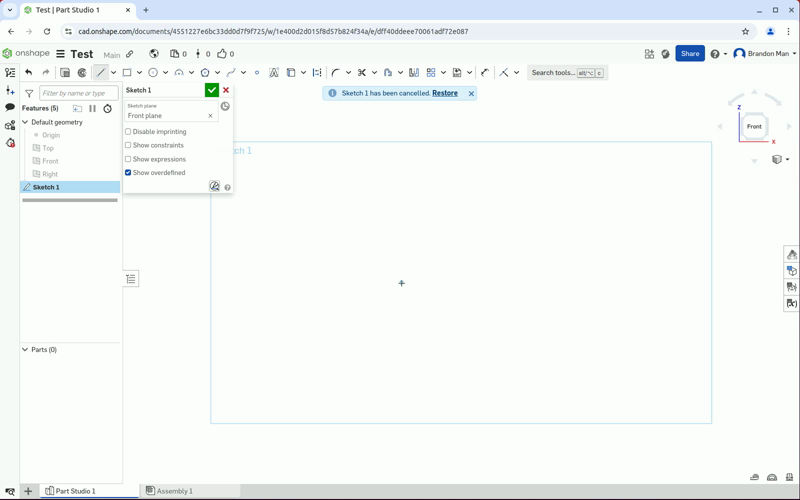
mouse_move(431, 282)
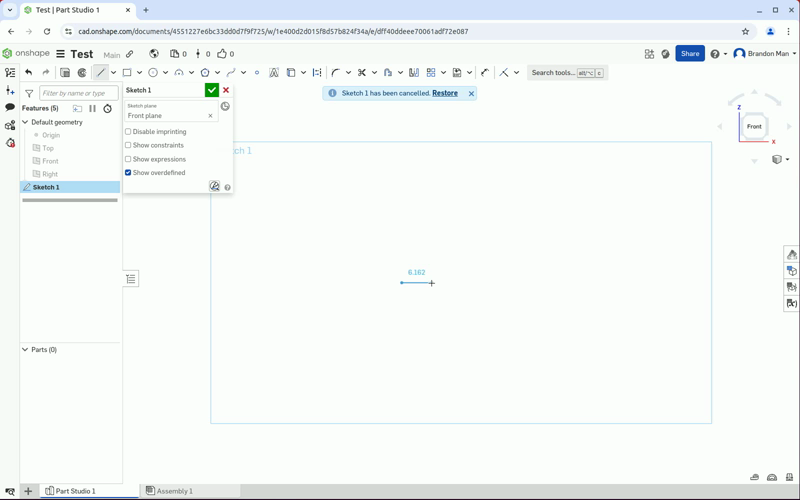
mouse_move(461, 282)
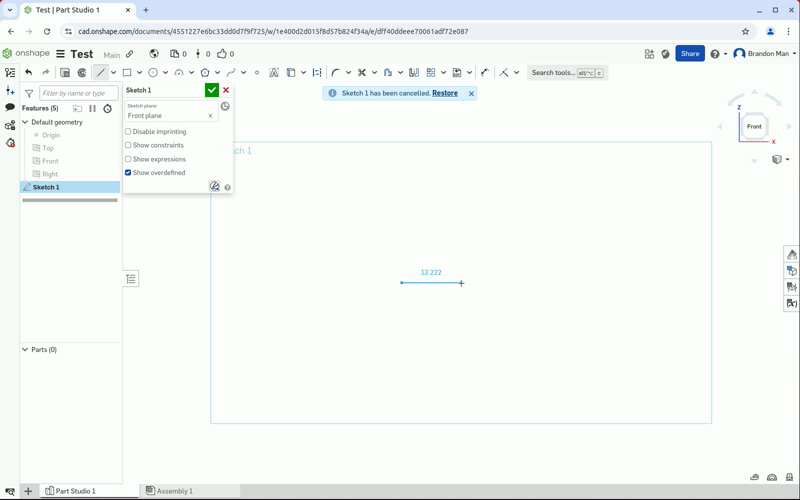
click(461, 282)
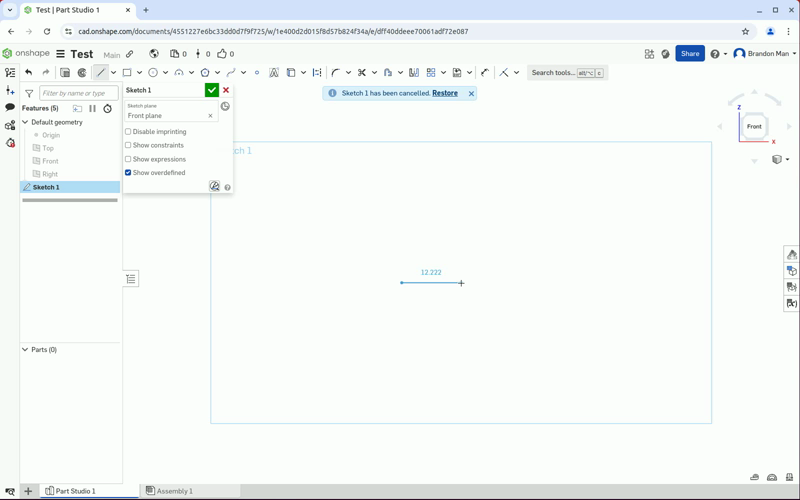
key_up(shift)
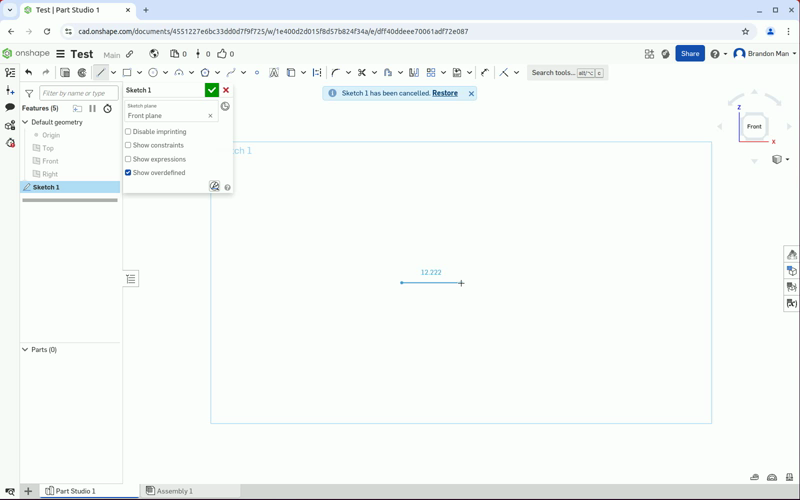
key_down(shift)
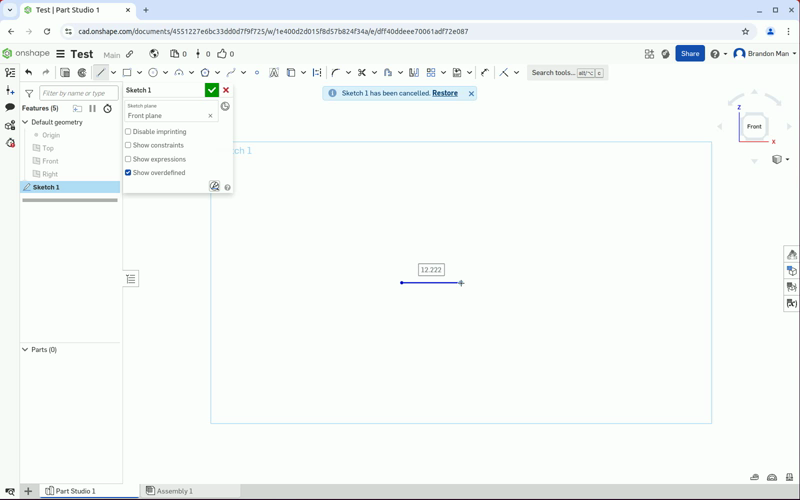
mouse_move(491, 282)
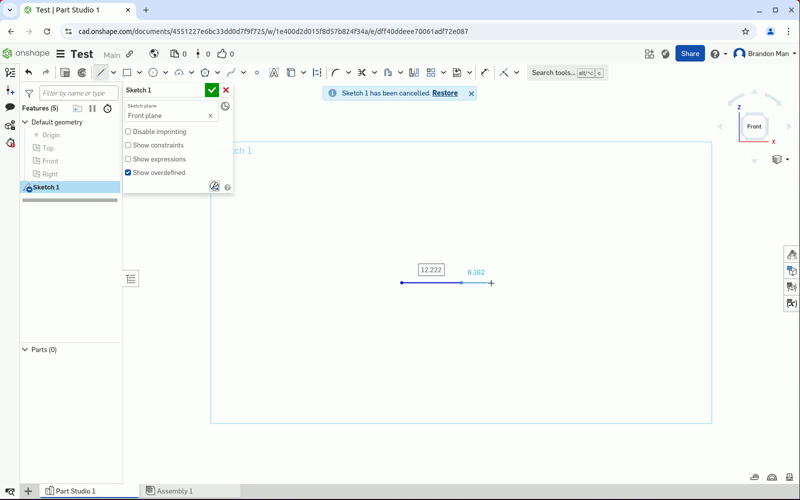
mouse_move(461, 224)
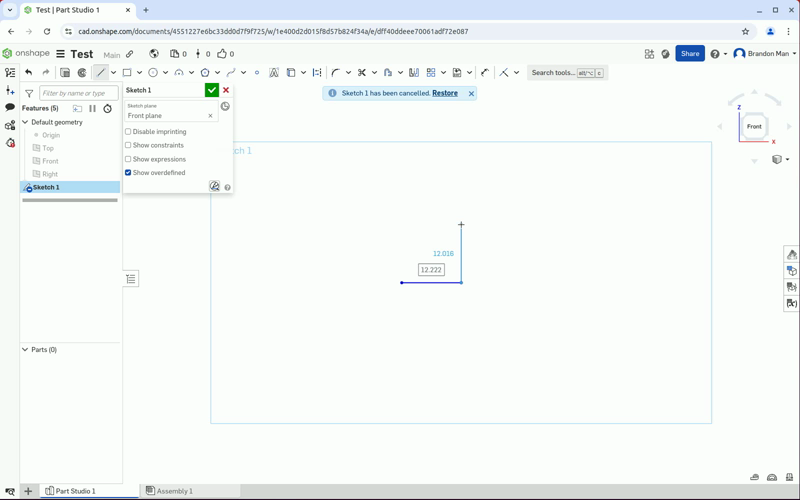
click(461, 224)
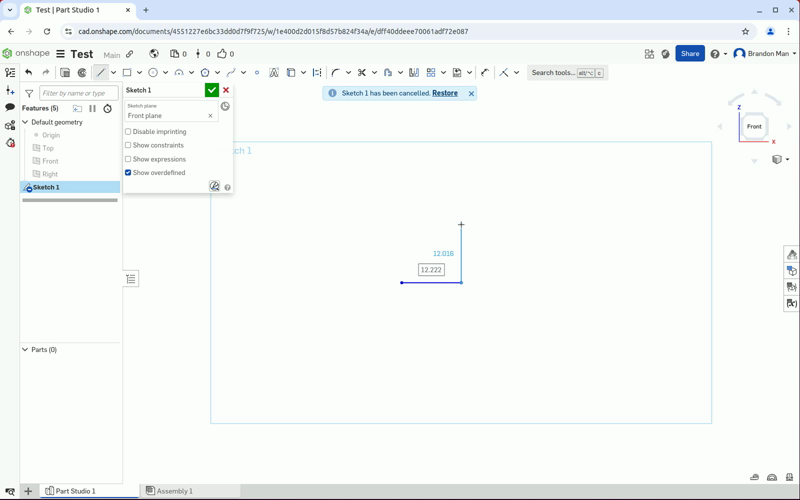
key_up(shift)
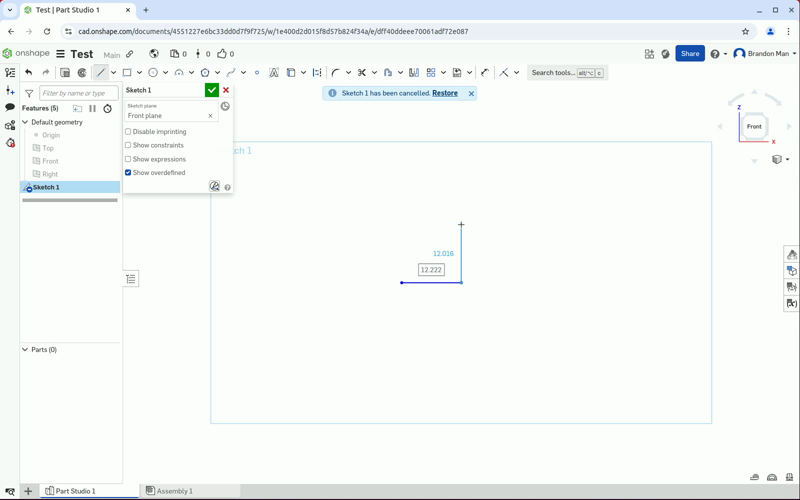
key_down(shift)
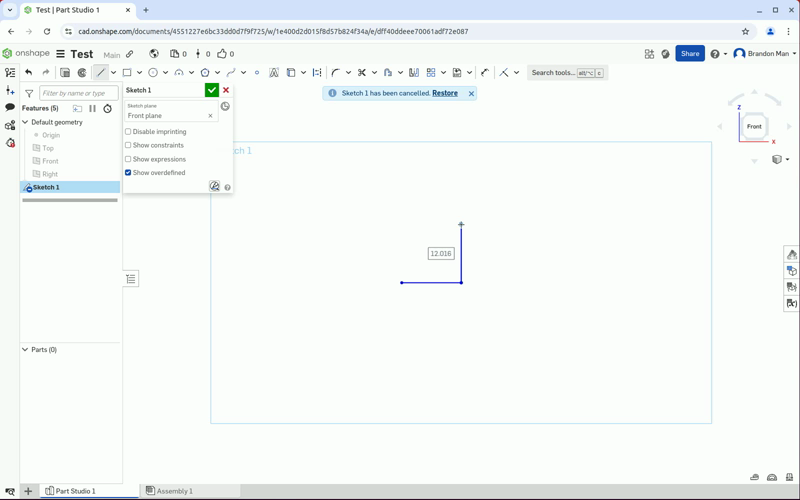
mouse_move(491, 224)
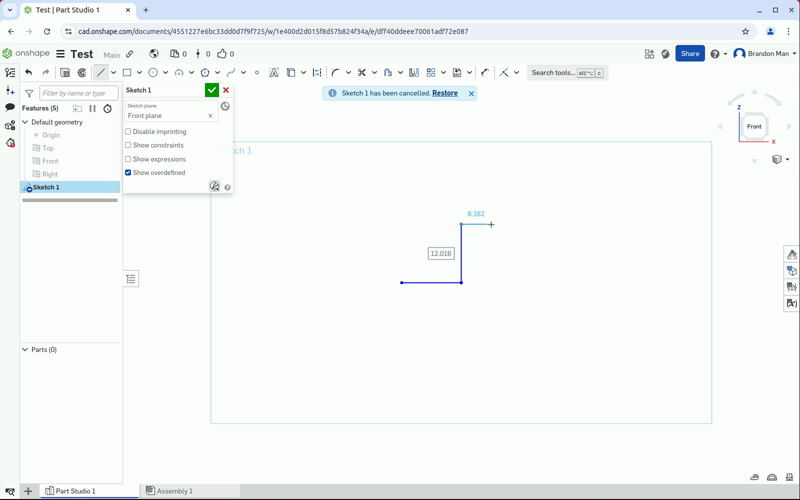
mouse_move(401, 224)
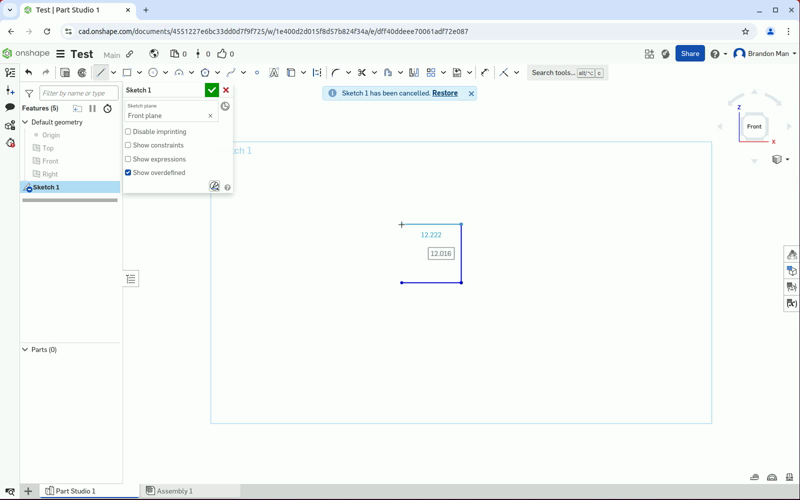
click(401, 224)
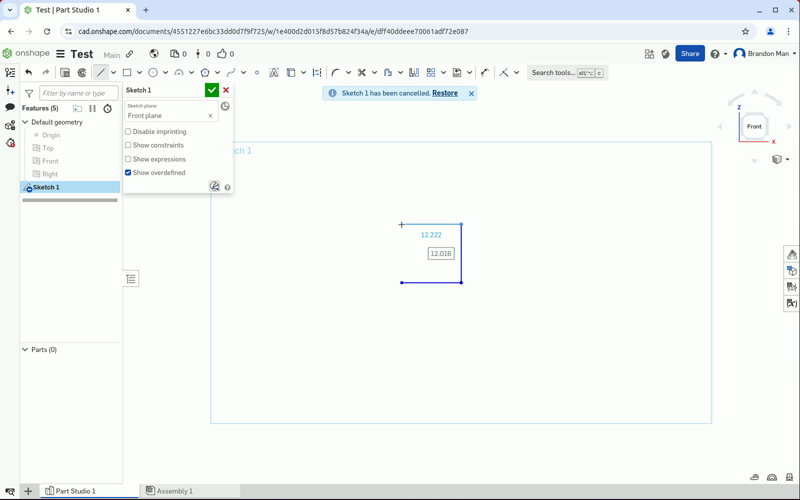
key_up(shift)
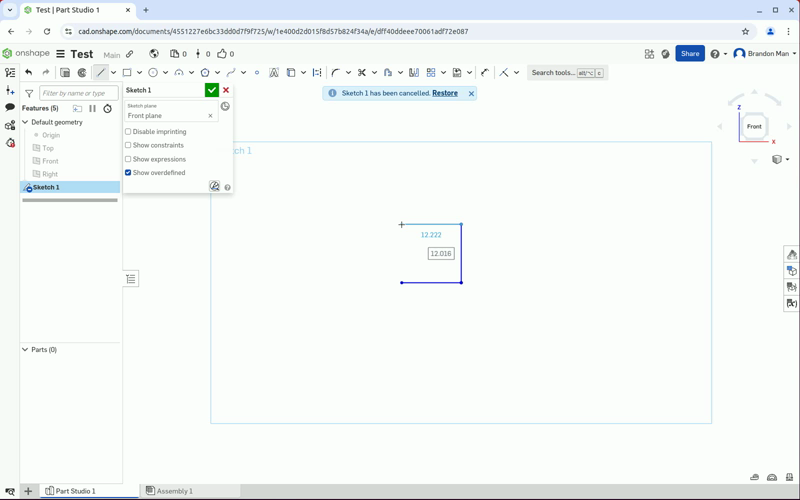
mouse_move(431, 224)
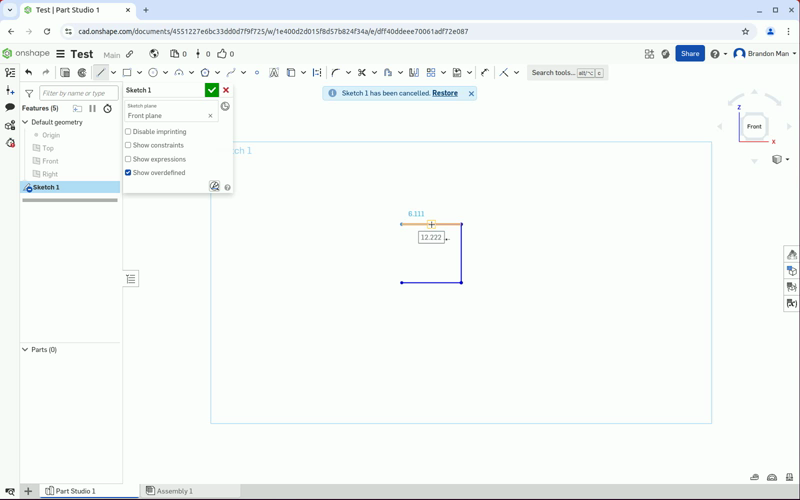
key_down(shift)
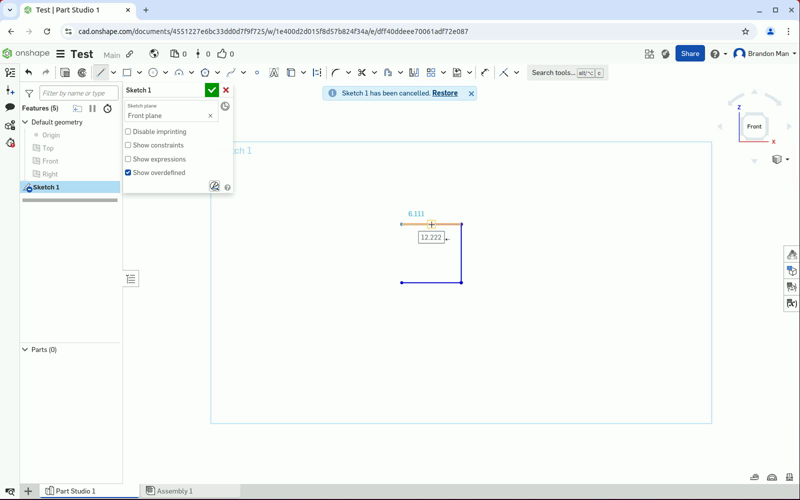
mouse_move(401, 282)
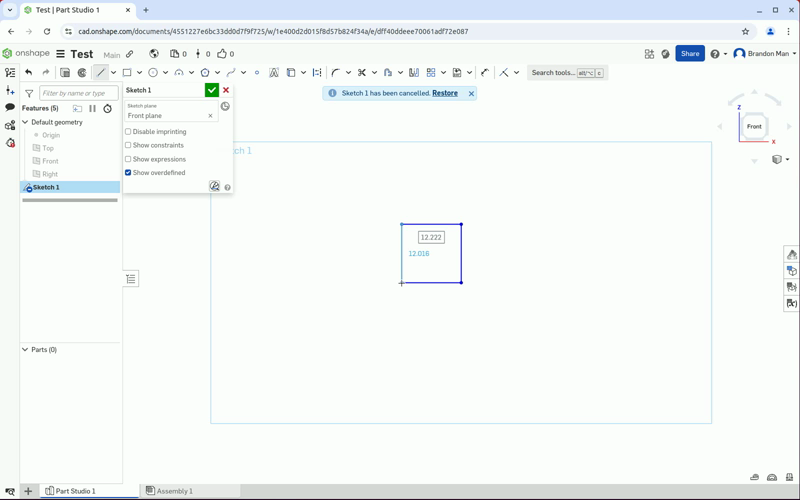
key_up(shift)
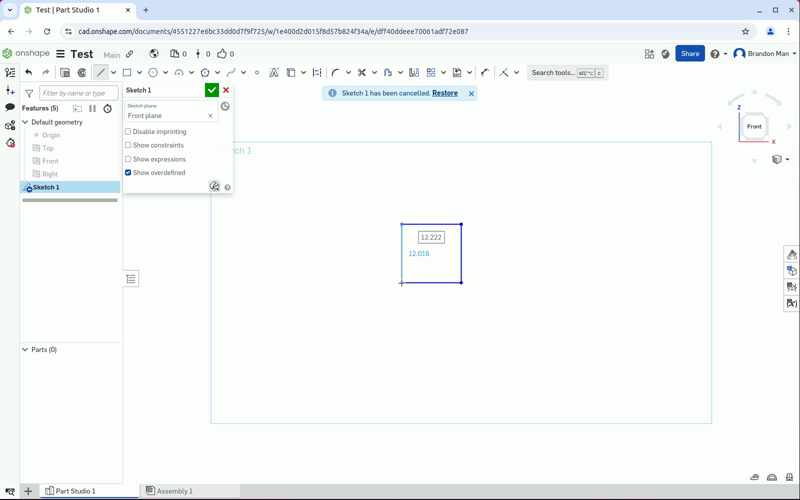
click(401, 282)
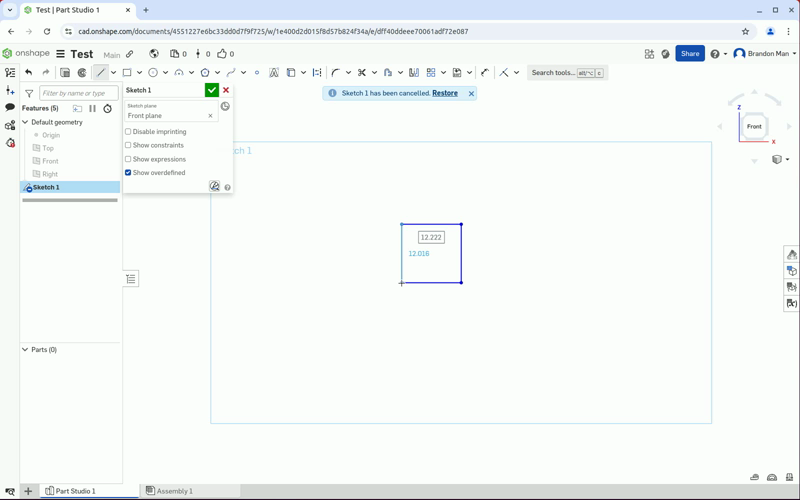
key(esc)
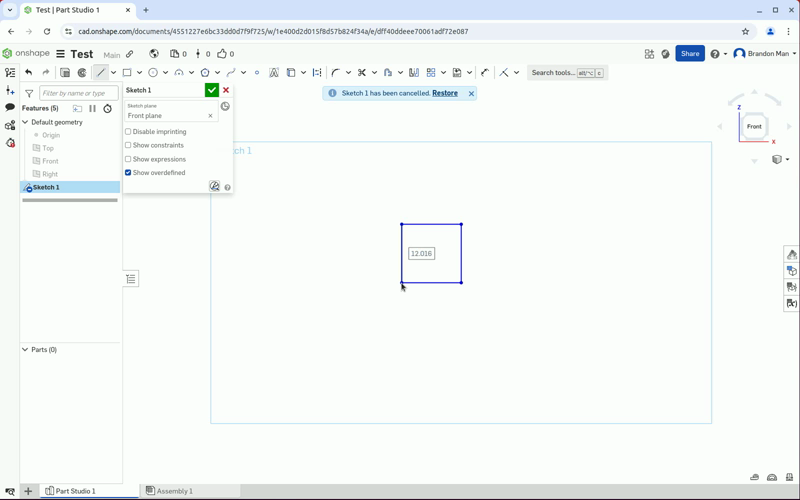
key(c)
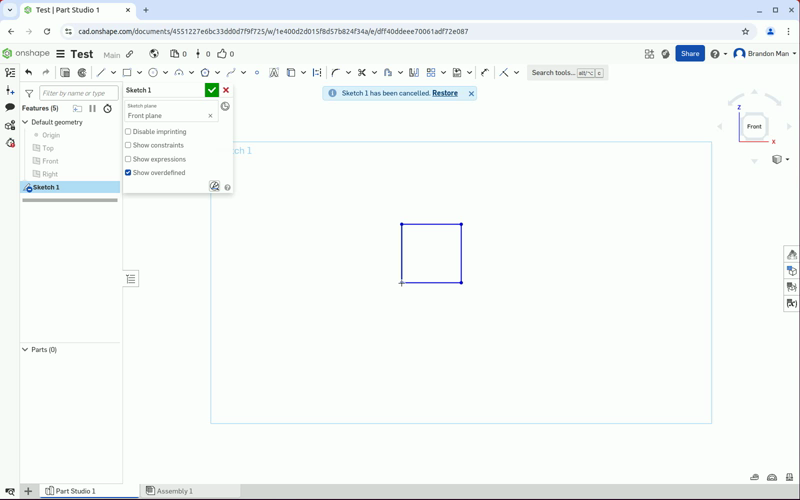
key_down(shift)
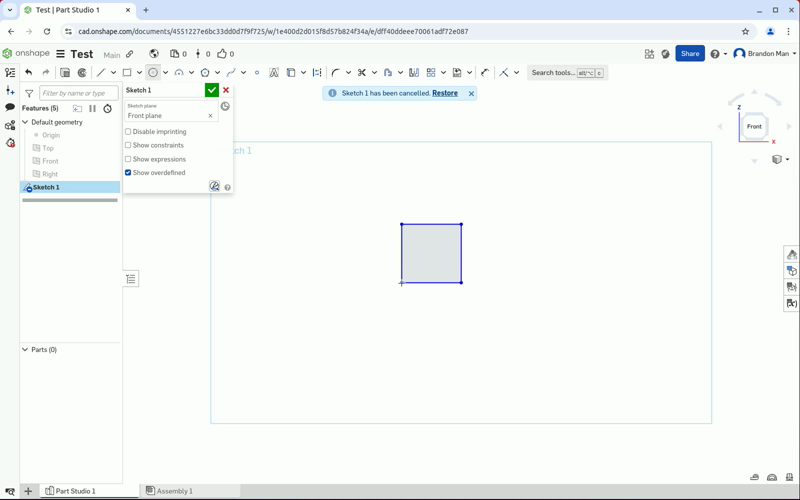
mouse_move(431, 252)
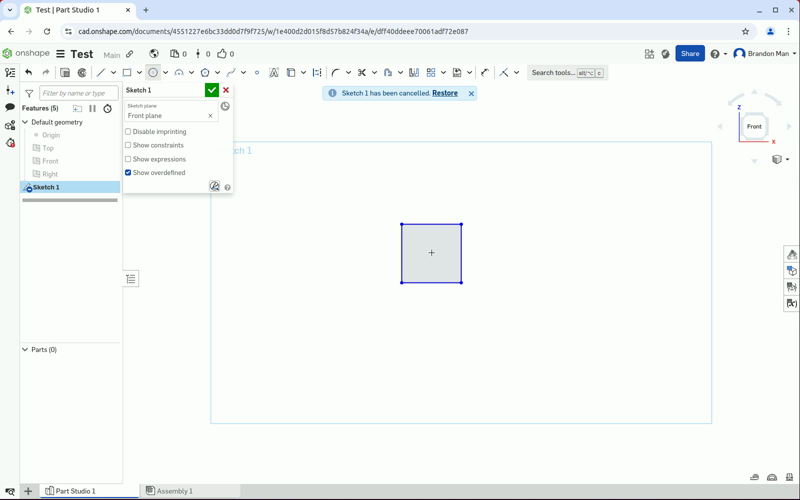
click(431, 252)
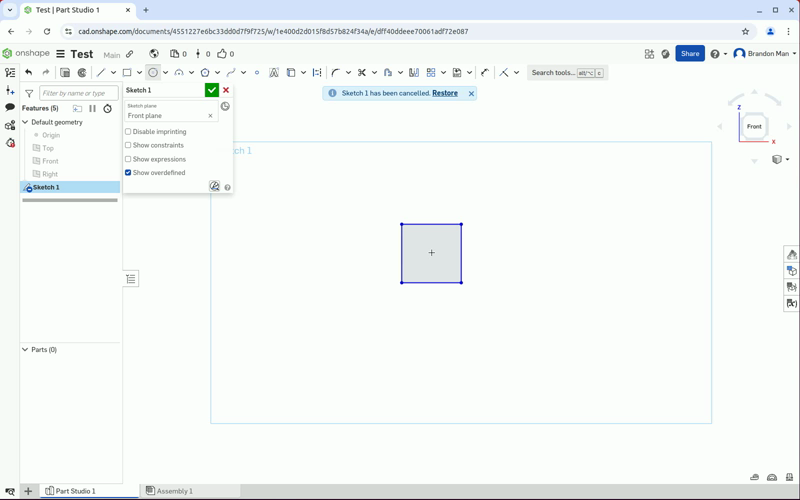
key_up(shift)
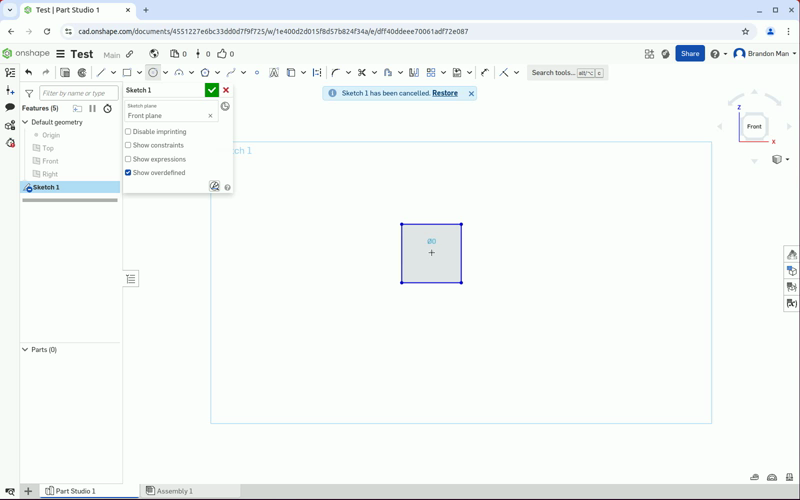
mouse_move(444, 252)
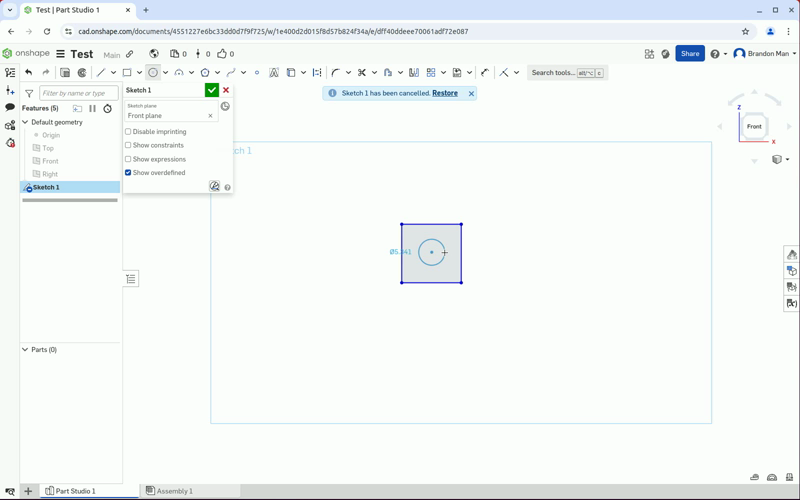
click(444, 252)
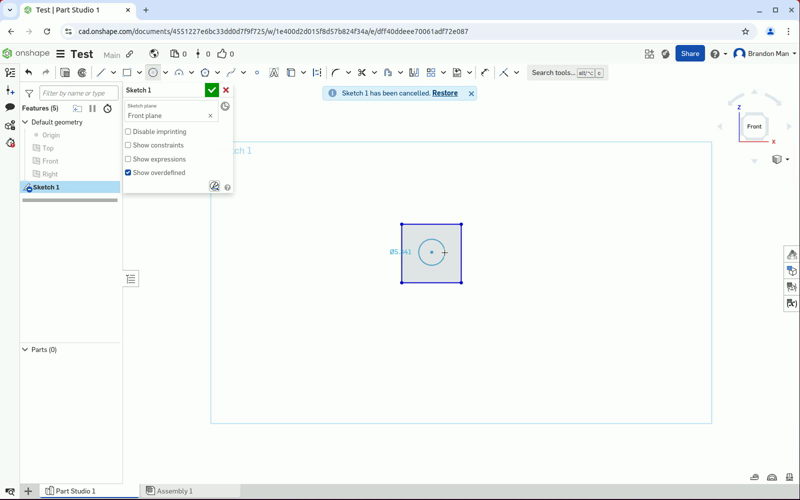
key(esc)
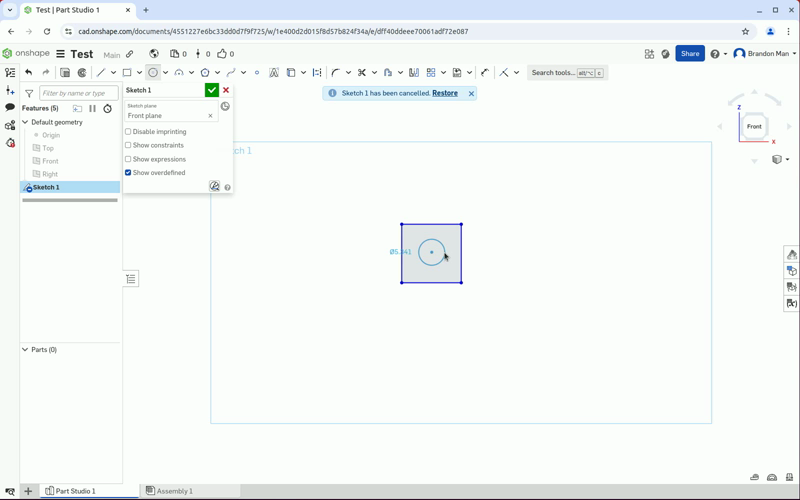
mouse_move(407, 241)
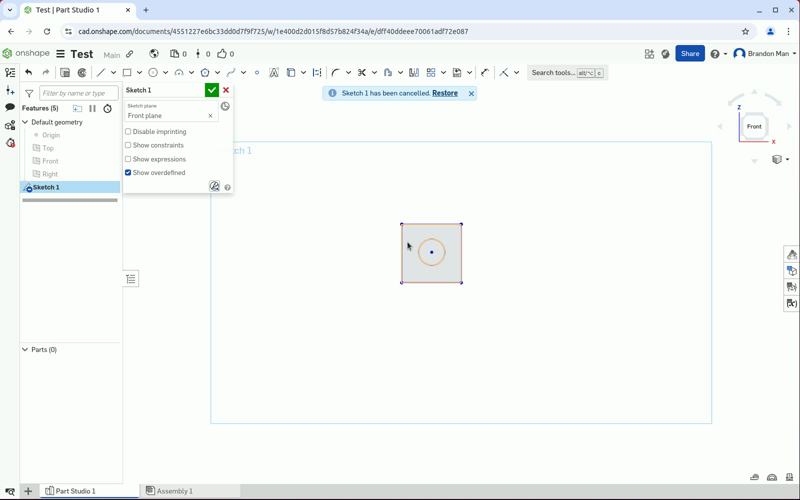
click(407, 241)
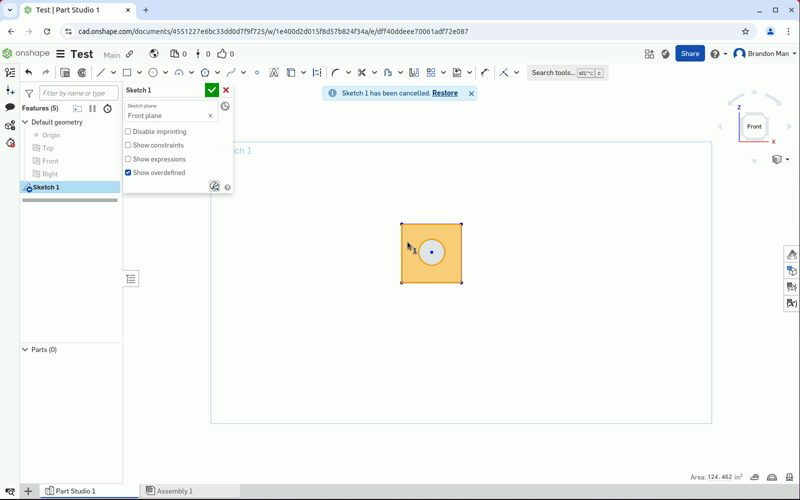
mouse_move(73, 352)
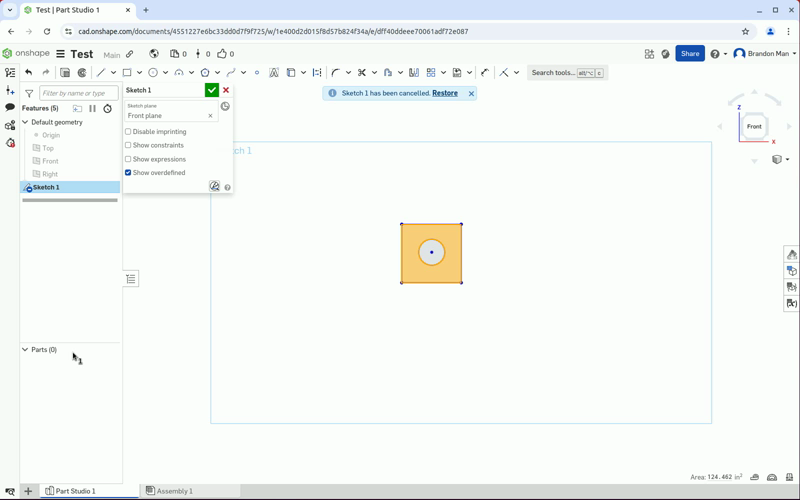
key(shift+y)
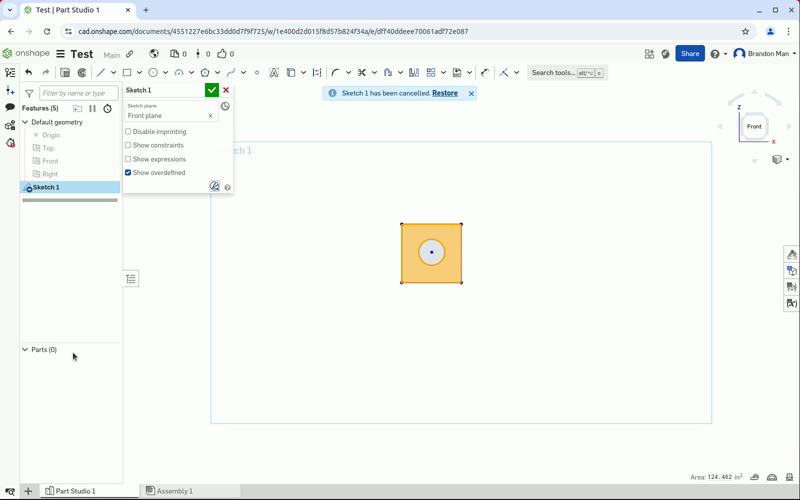
key(shift+e)
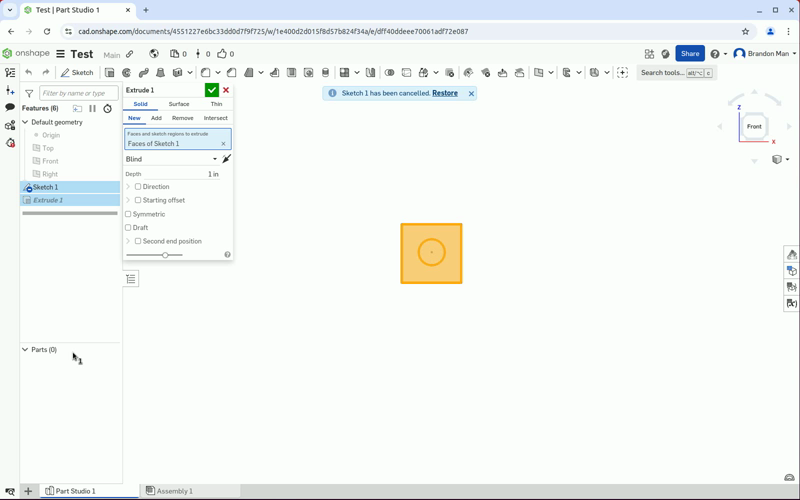
mouse_move(143, 106)
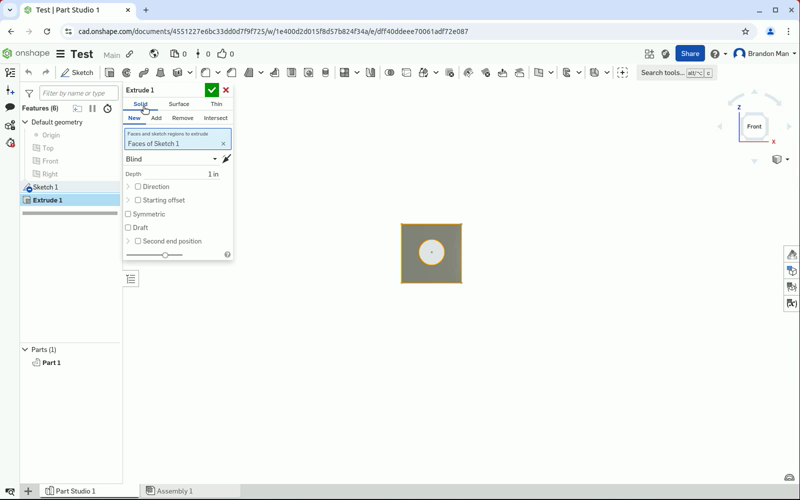
click(143, 106)
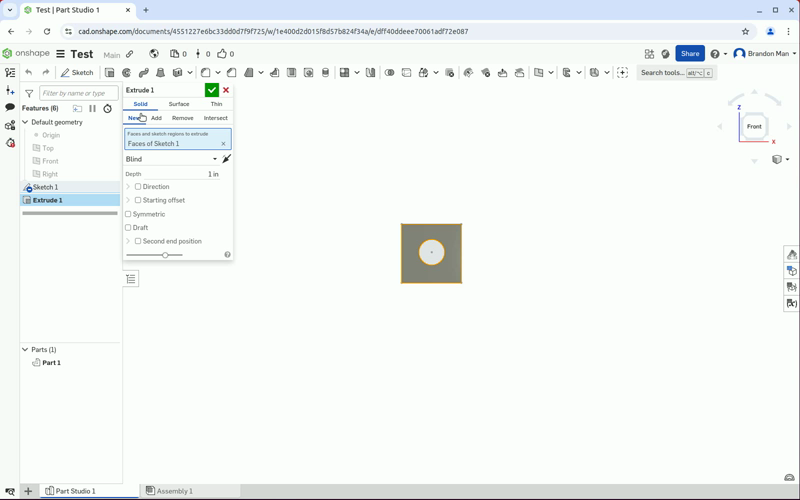
mouse_move(137, 120)
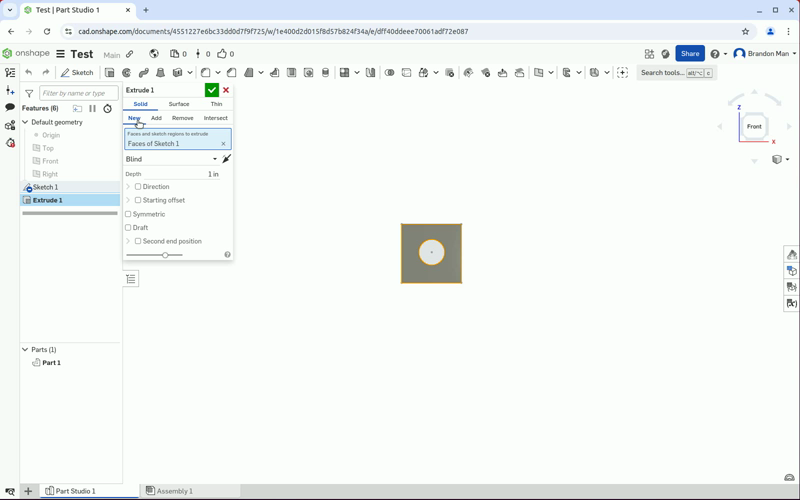
click(137, 120)
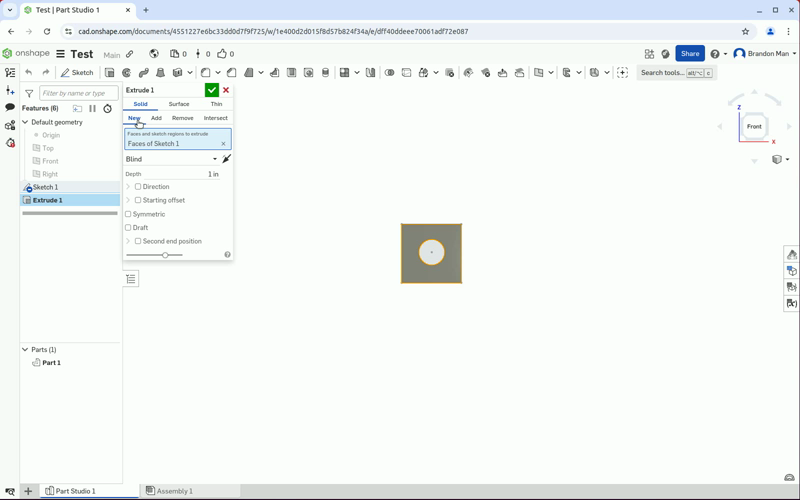
key(tab, 4)
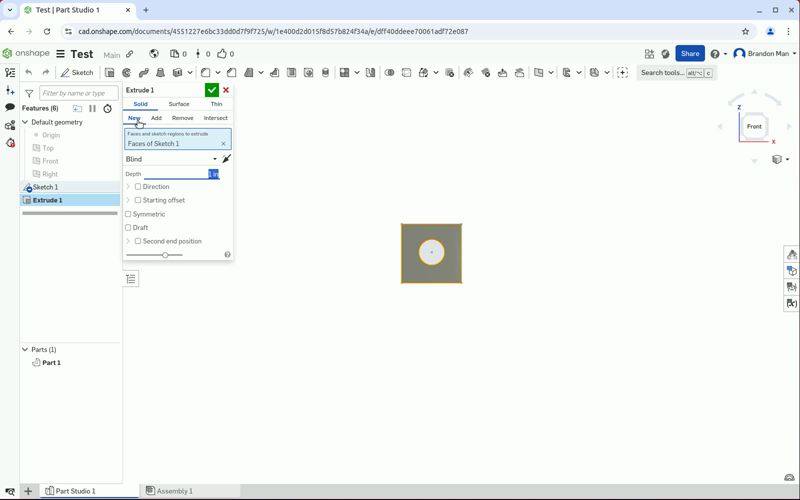
text(3.129)
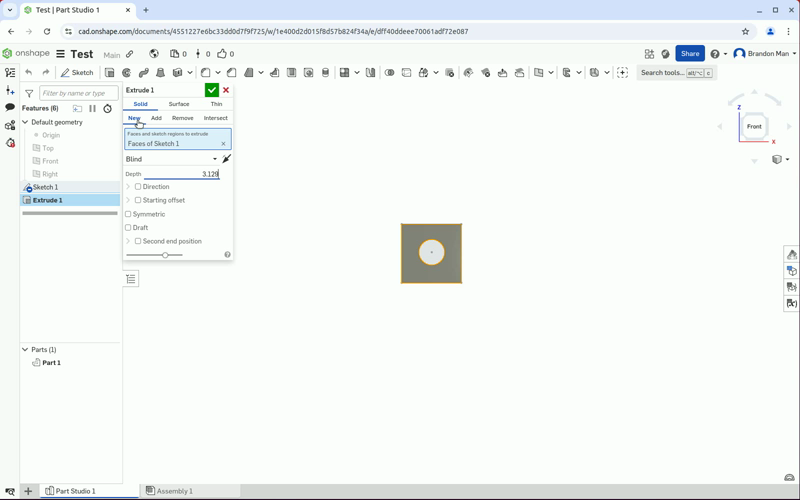
key(enter)
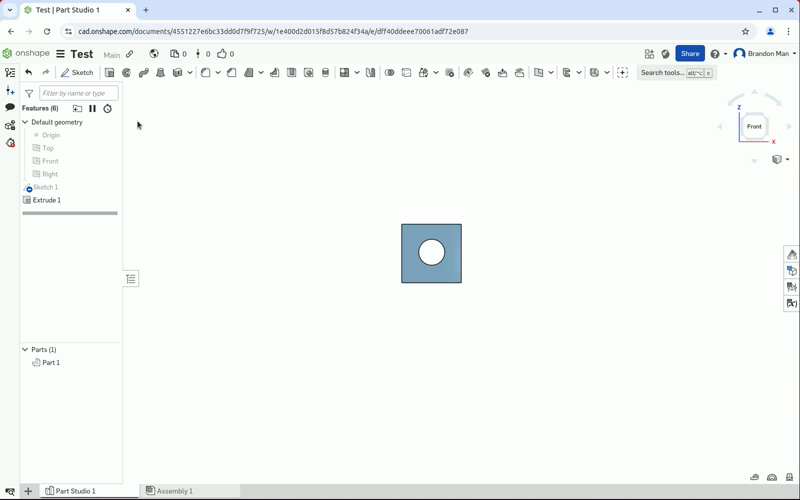
key(shift+h)
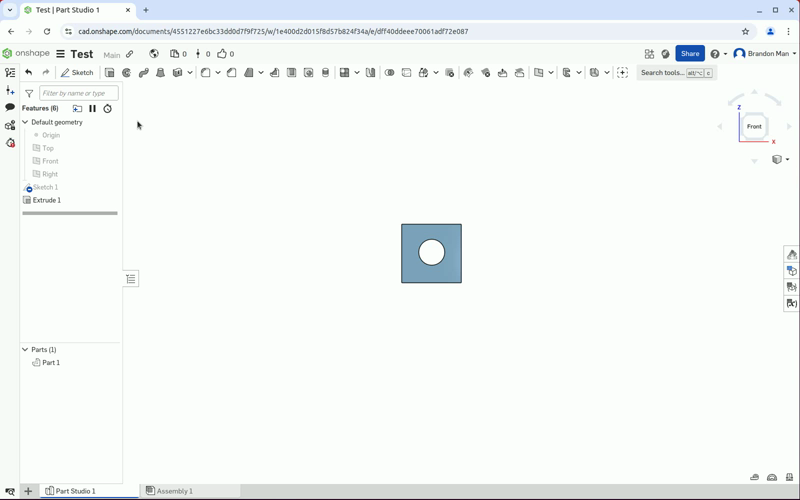
key(shift+h)
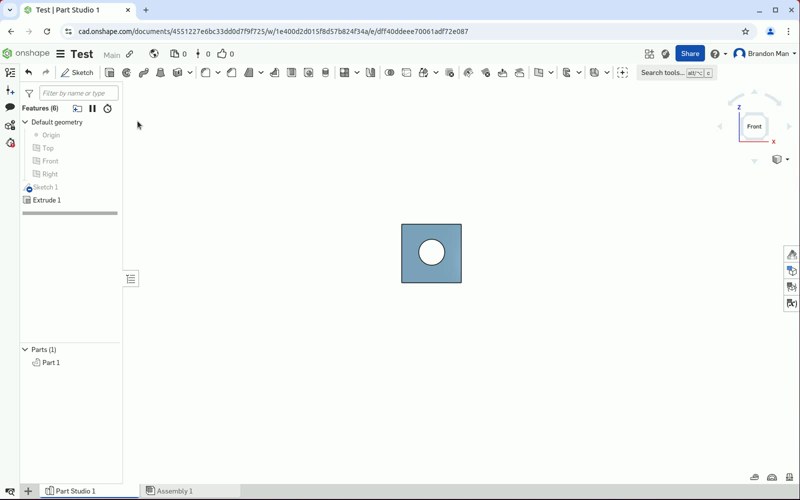
mouse_move(73, 189)
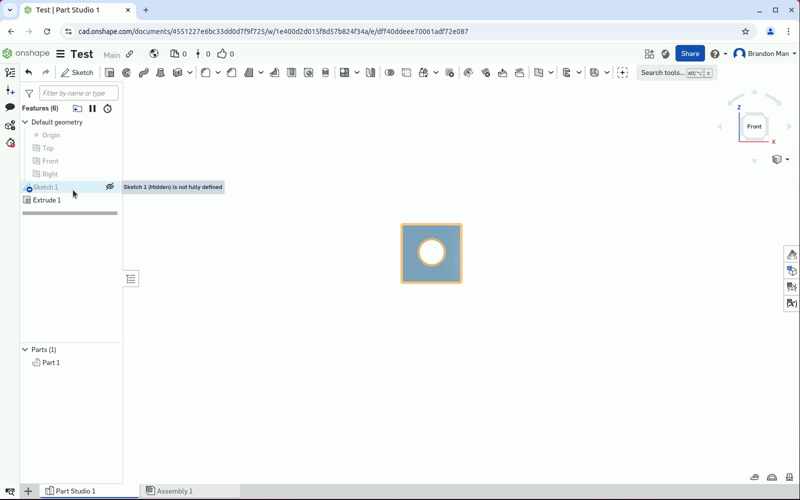
click(73, 189)
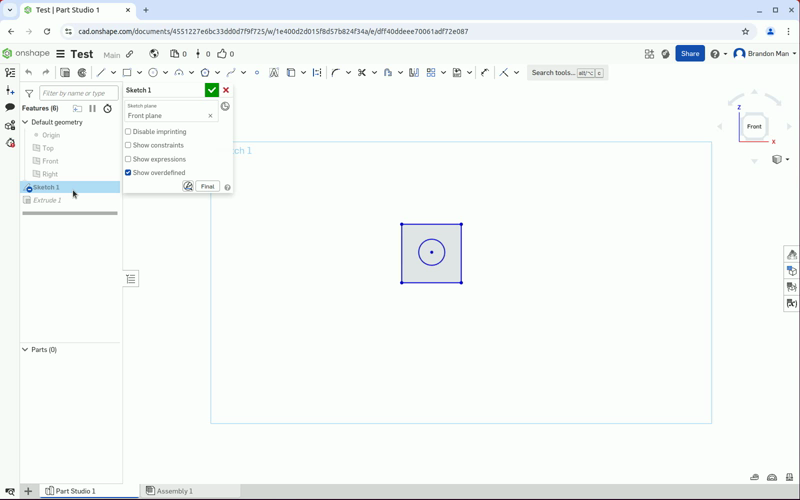
mouse_move(229, 92)
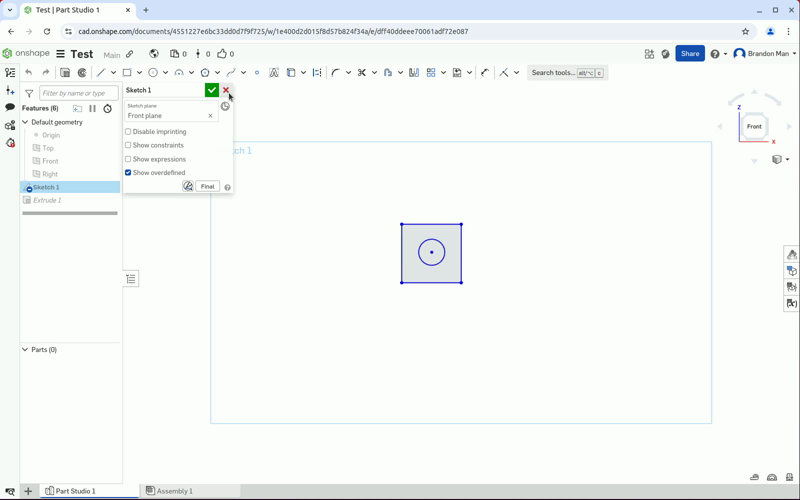
click(229, 92)
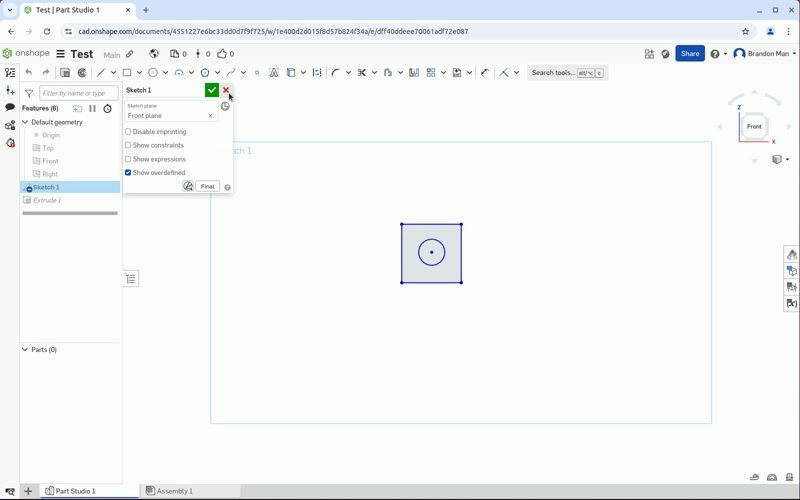
key(shift+s)
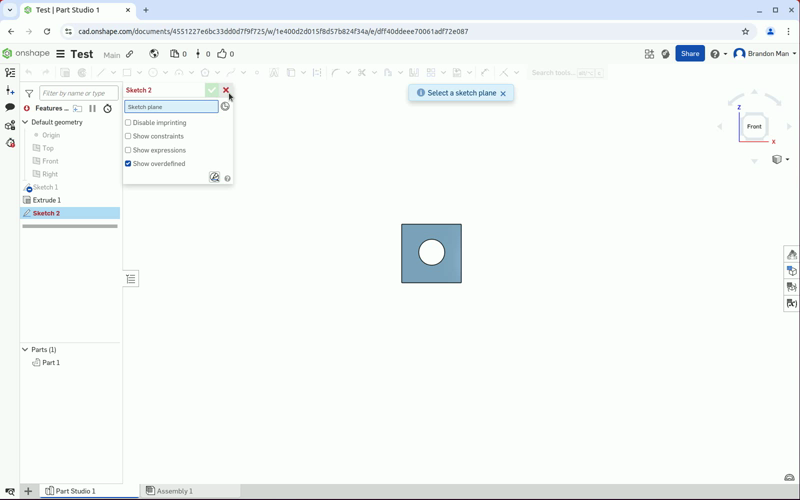
mouse_move(73, 163)
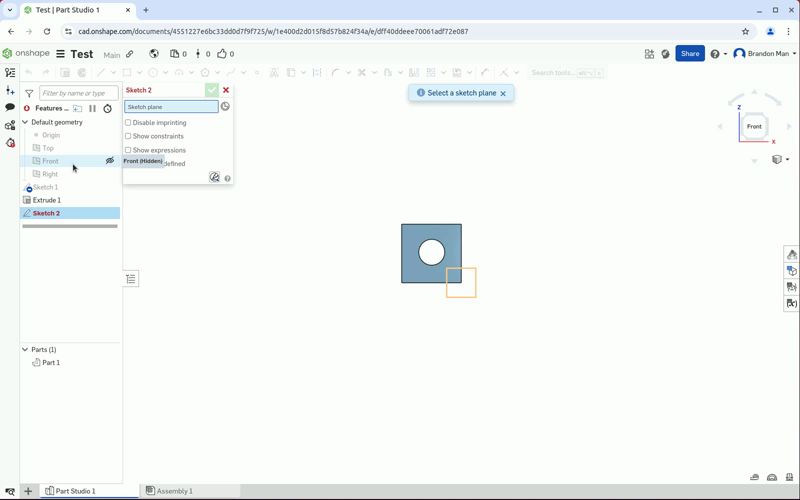
click(73, 163)
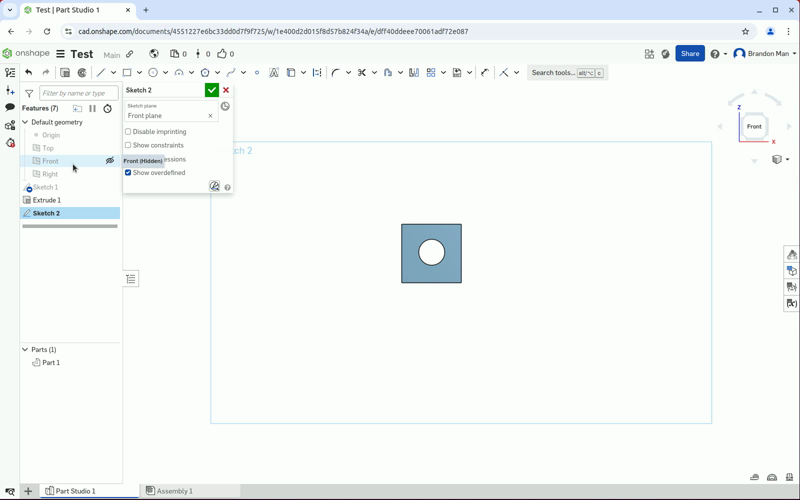
mouse_move(73, 352)
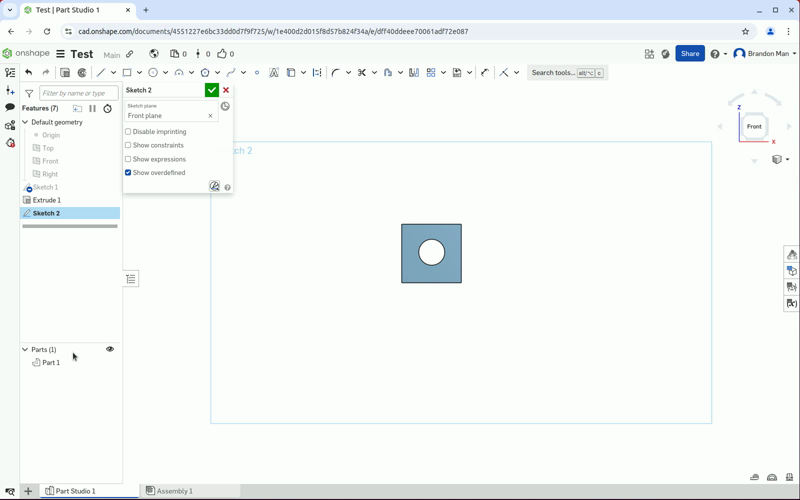
key(y)
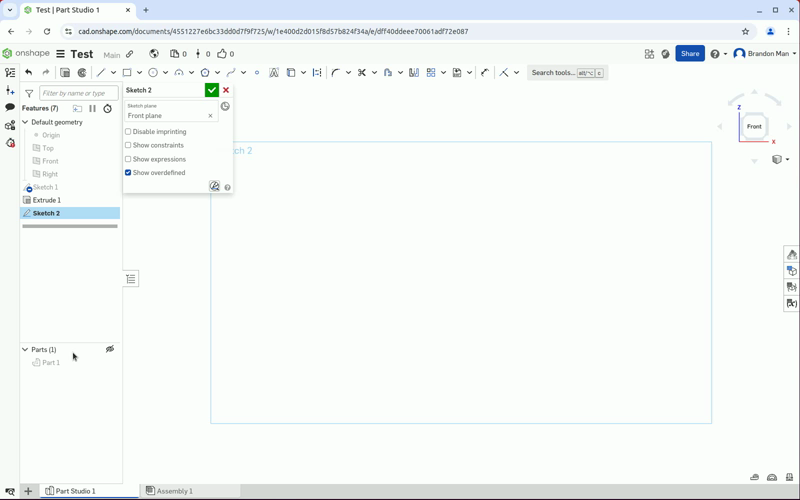
key(l)
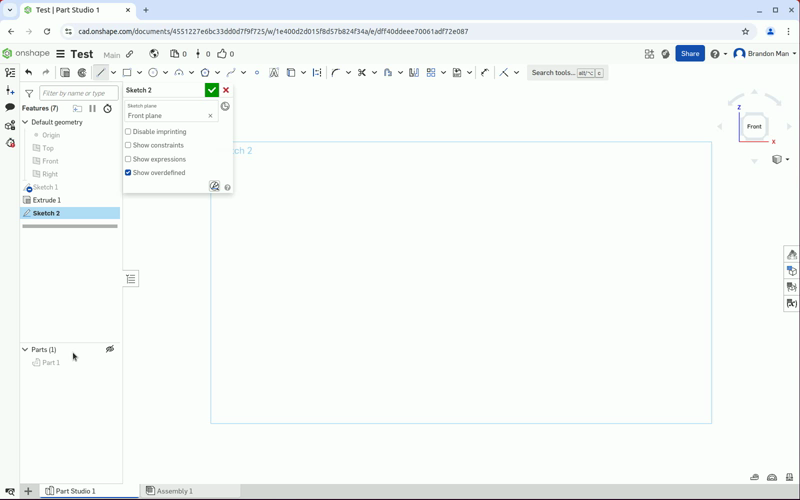
key_down(shift)
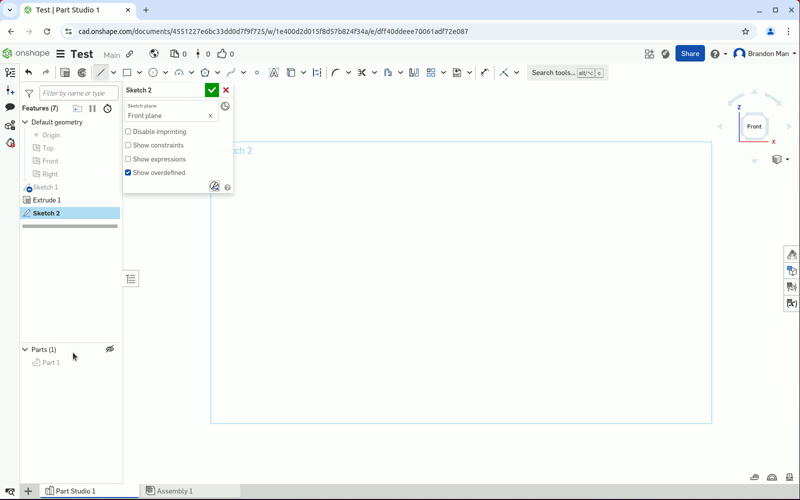
mouse_move(401, 224)
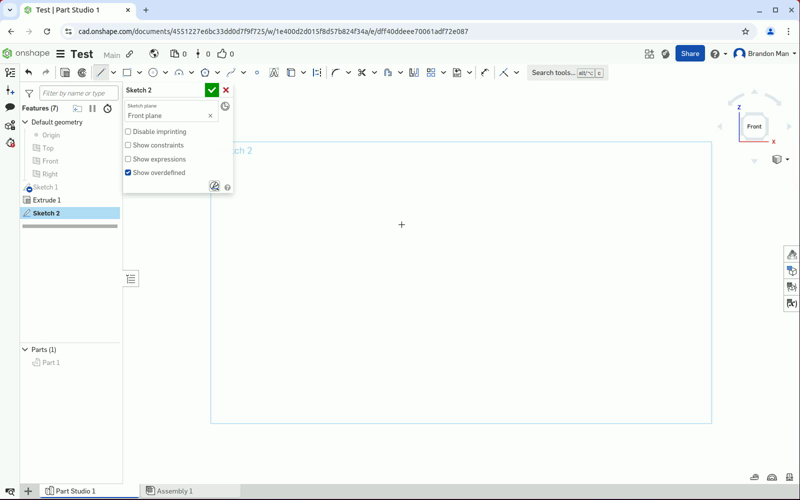
click(401, 224)
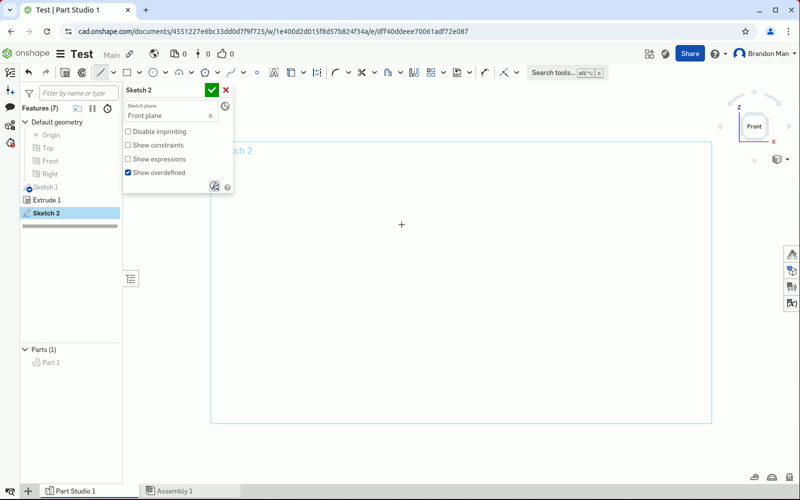
key_up(shift)
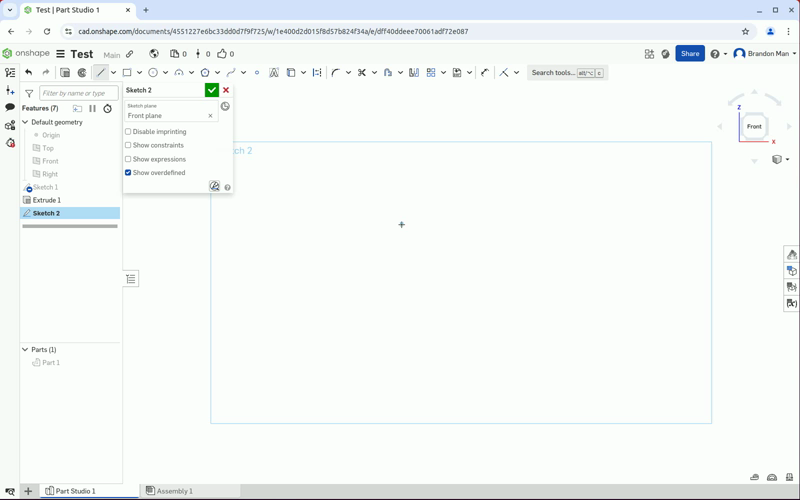
key_down(shift)
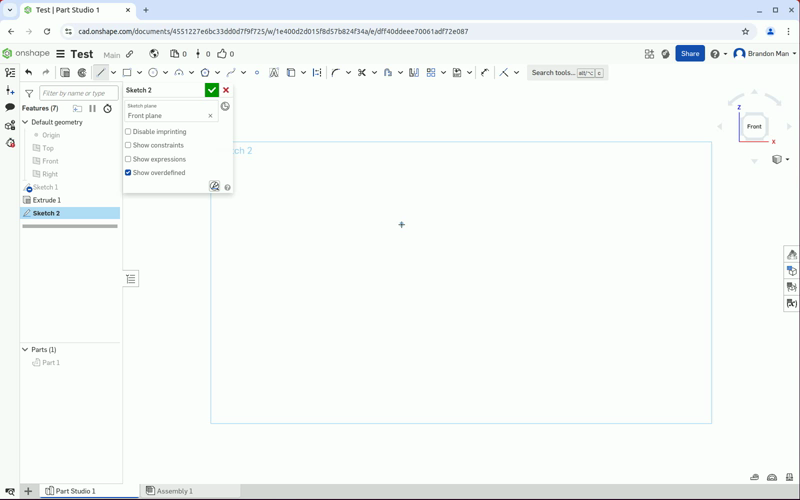
mouse_move(431, 224)
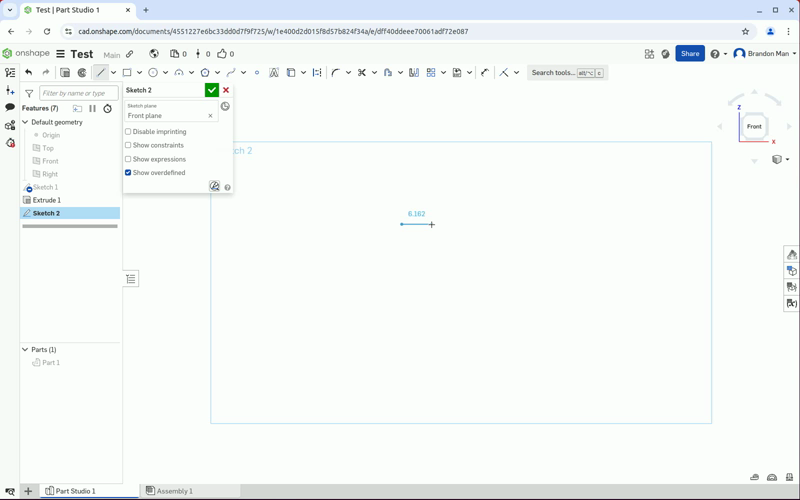
mouse_move(461, 224)
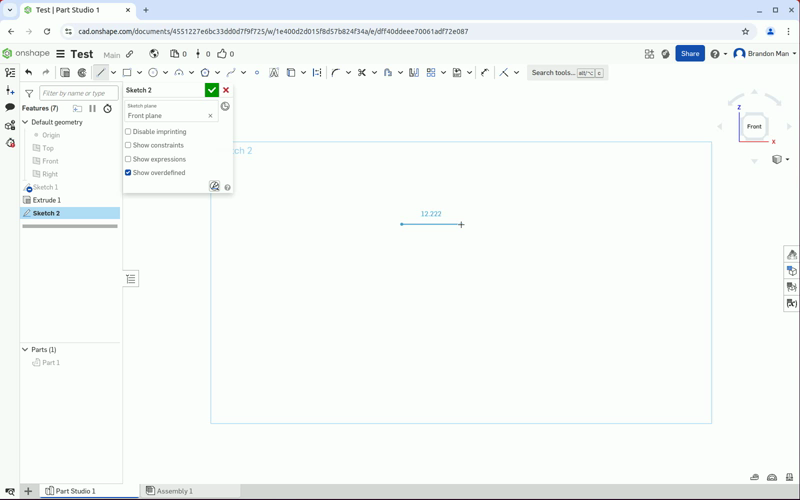
click(461, 224)
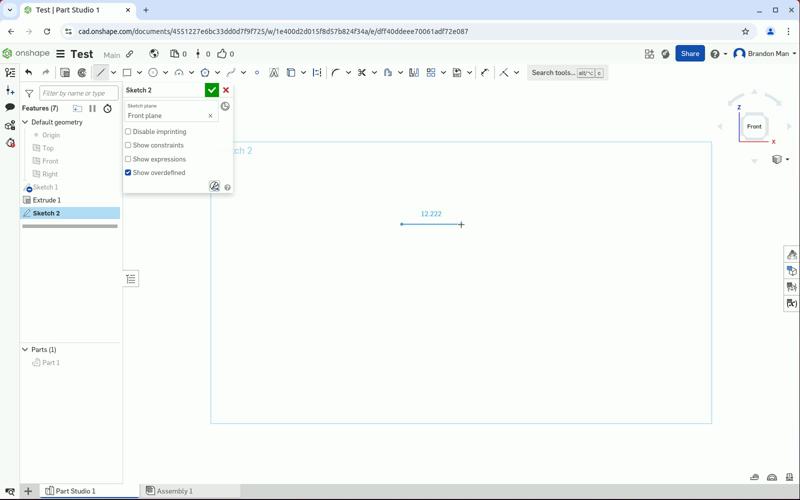
key_up(shift)
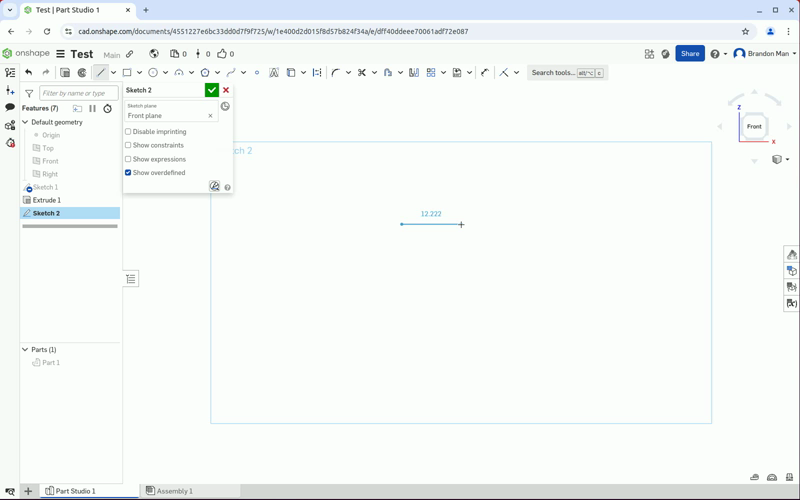
key_down(shift)
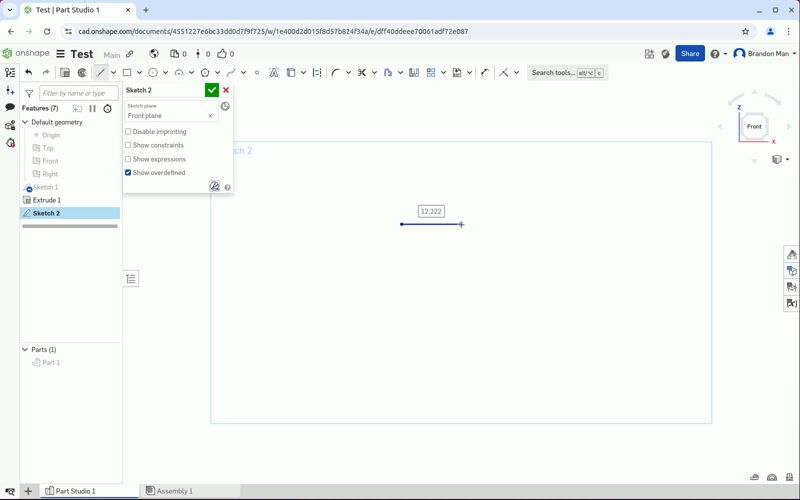
mouse_move(491, 224)
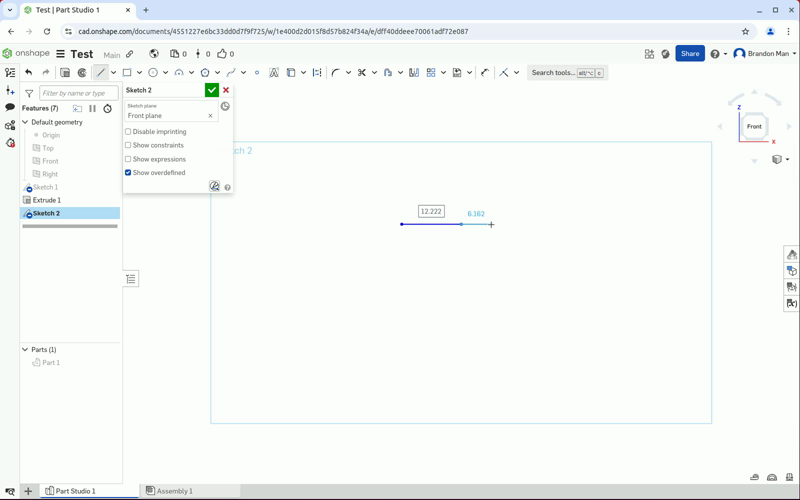
mouse_move(461, 169)
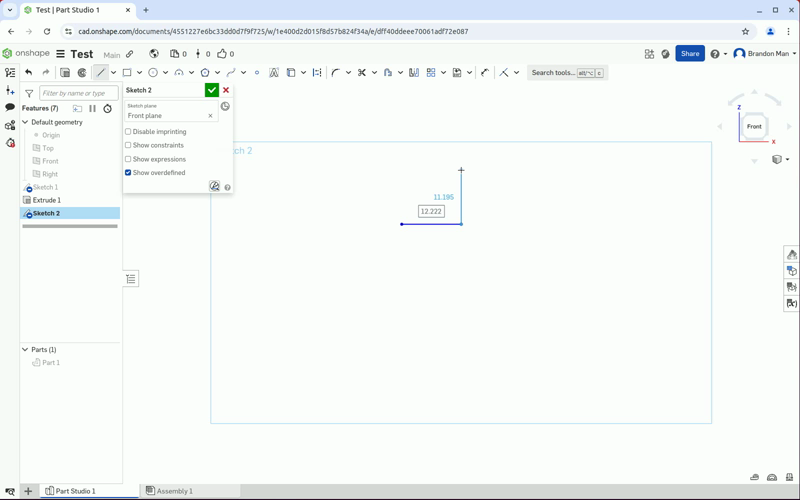
click(461, 169)
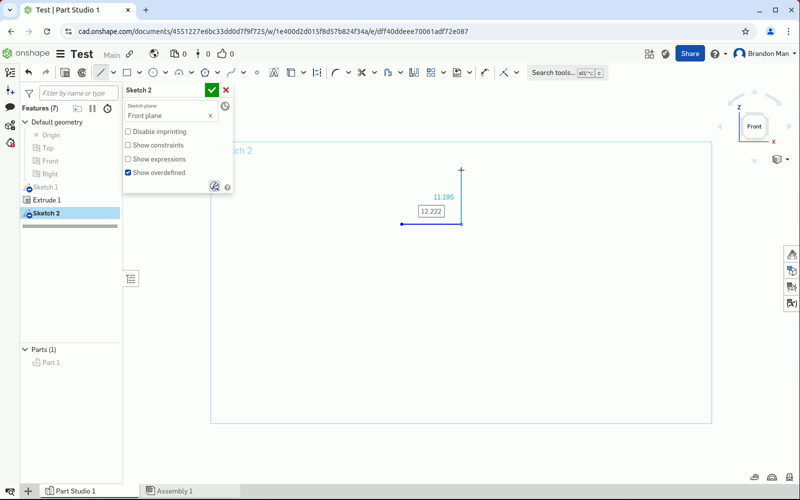
key_up(shift)
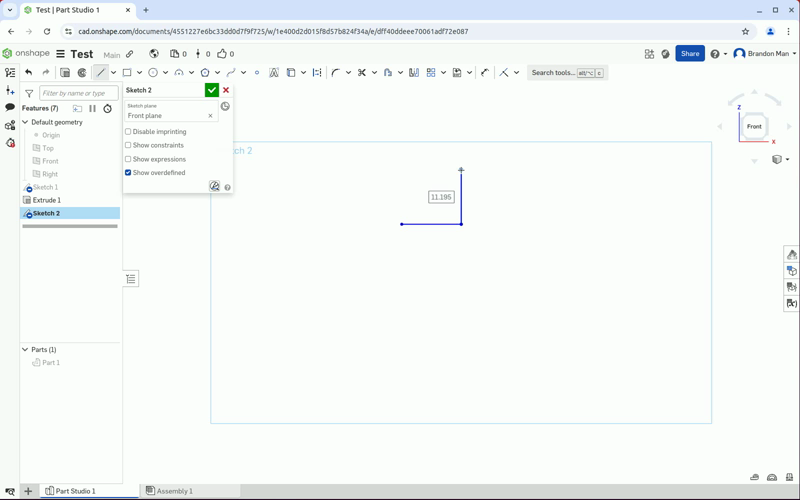
key_down(shift)
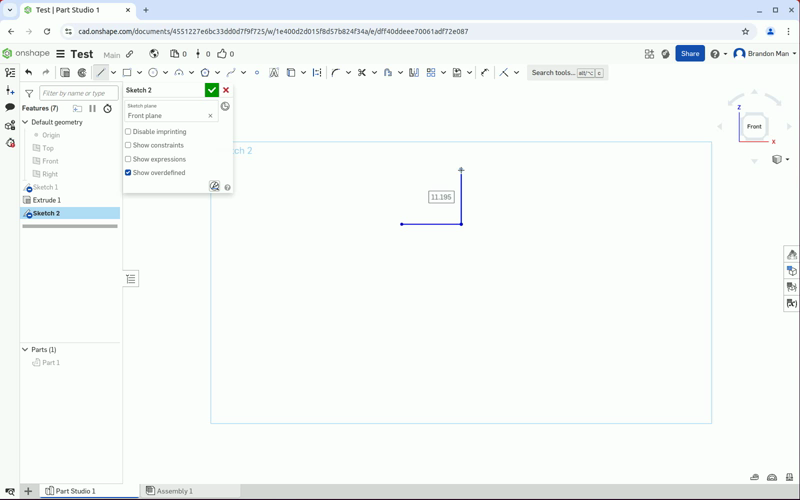
mouse_move(491, 169)
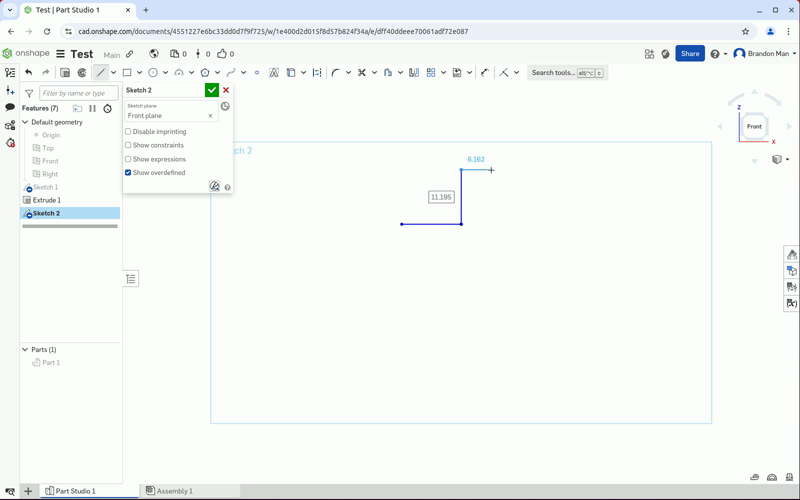
mouse_move(401, 169)
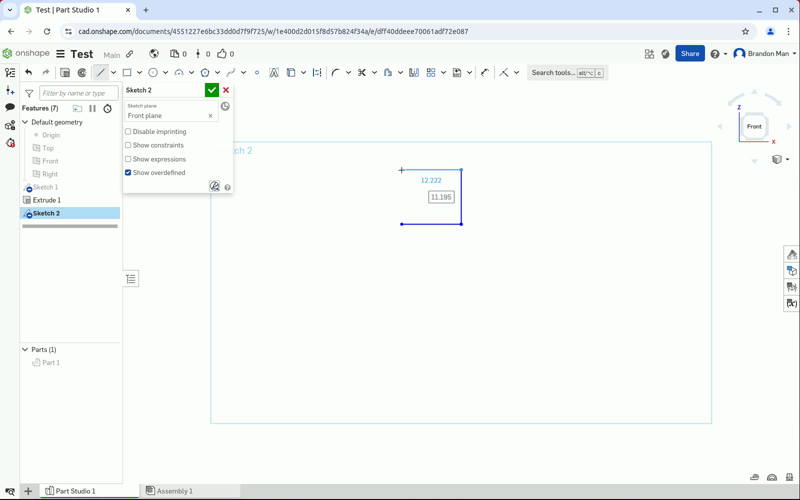
click(401, 169)
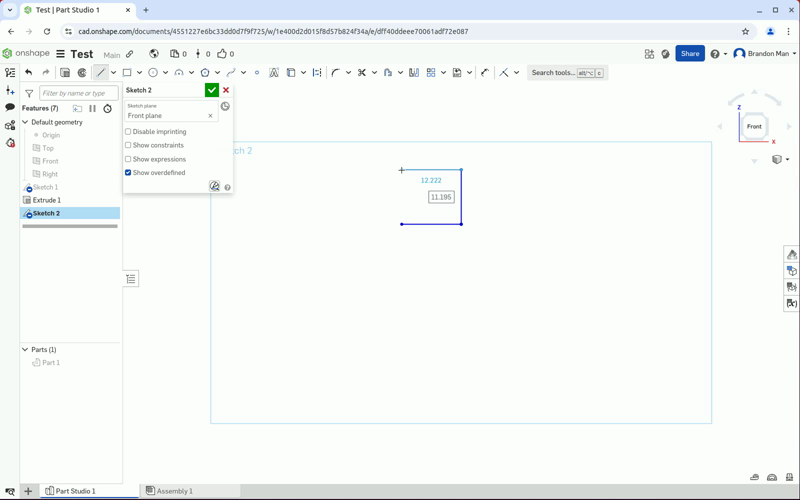
key_up(shift)
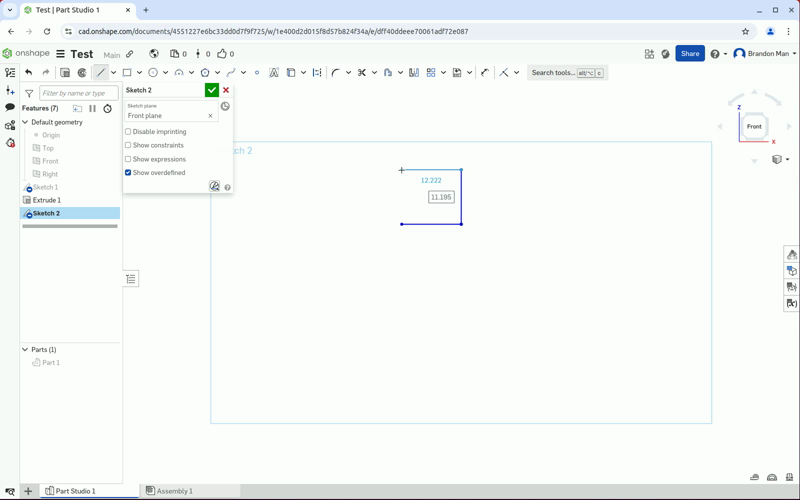
mouse_move(431, 169)
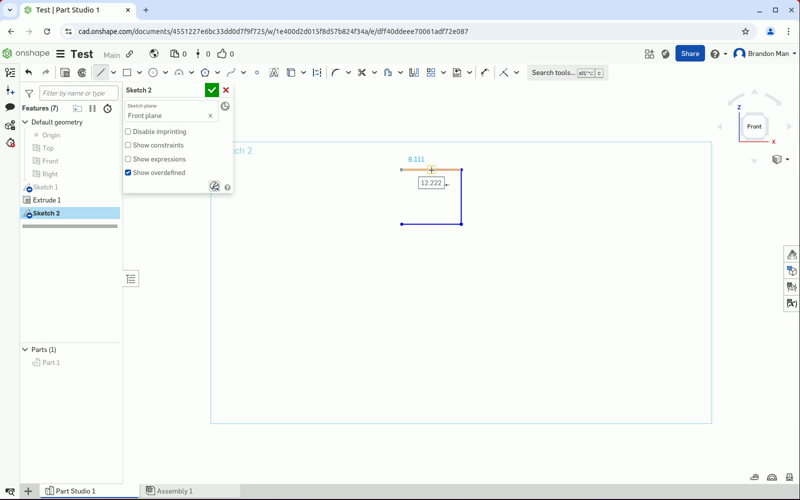
key_down(shift)
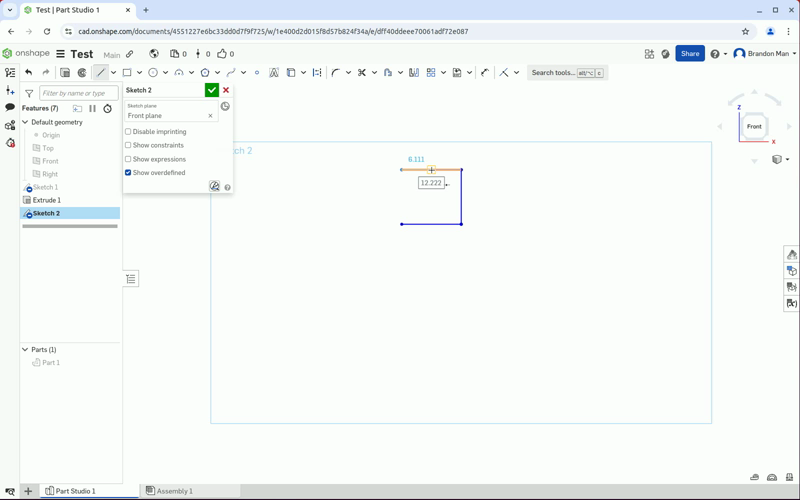
mouse_move(401, 224)
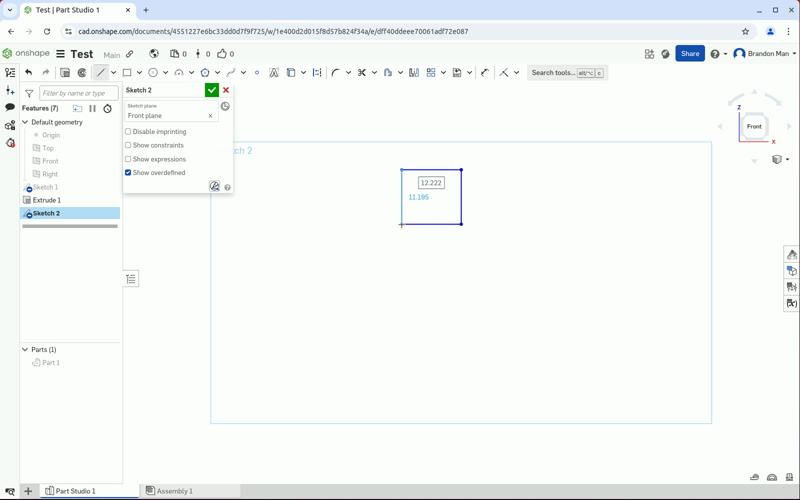
key_up(shift)
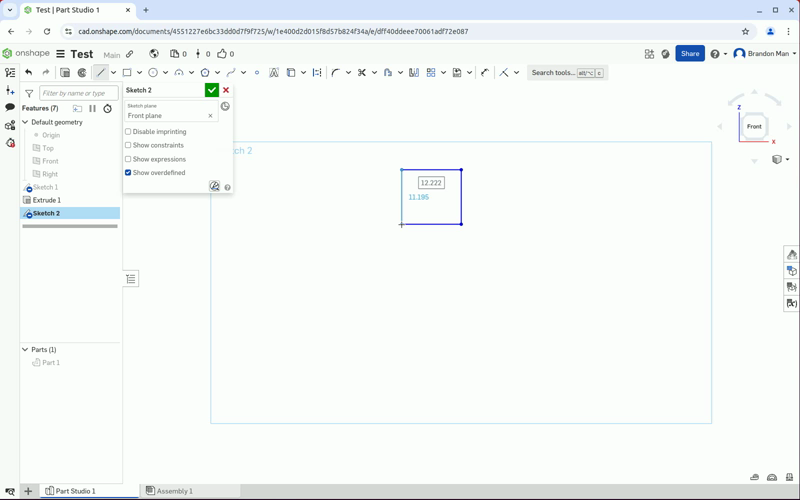
click(401, 224)
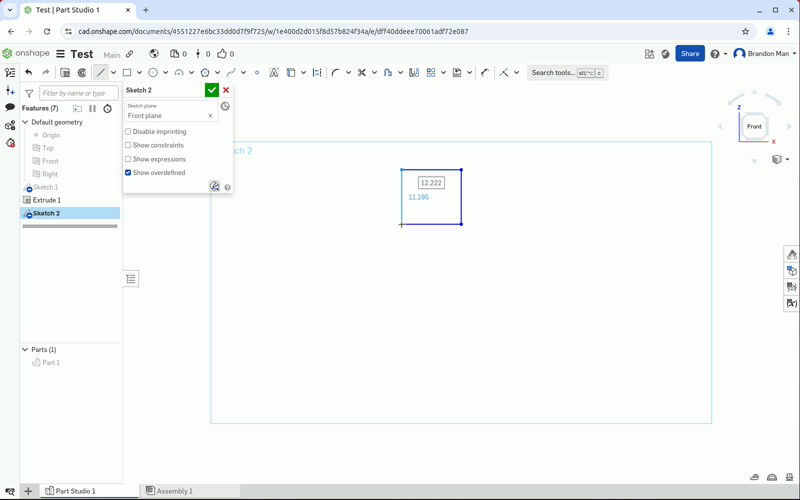
key(esc)
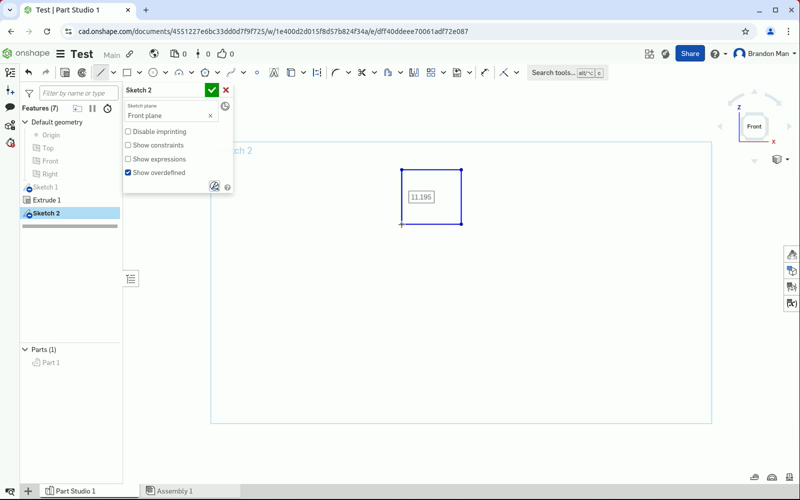
key(l)
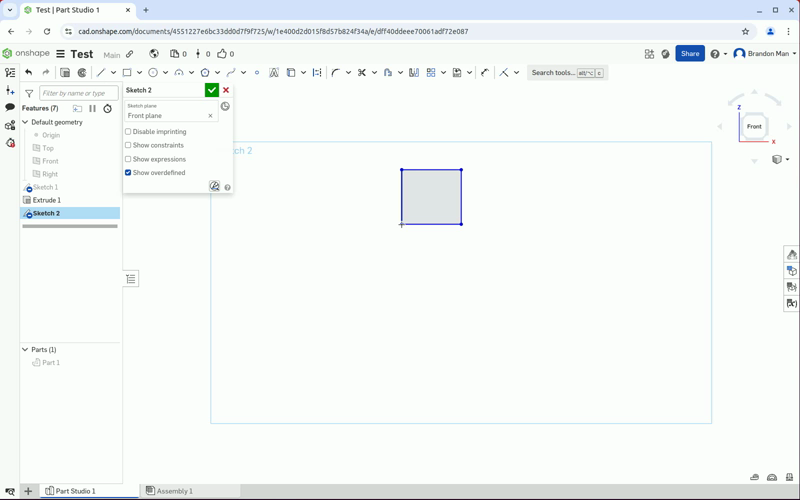
key_down(shift)
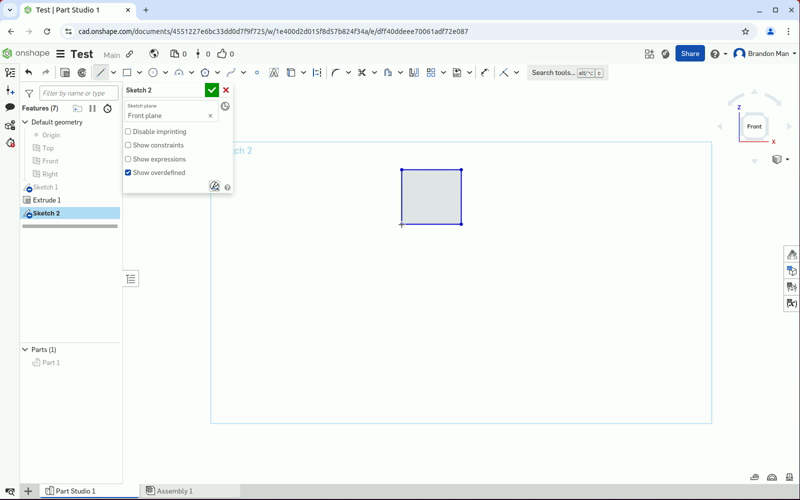
mouse_move(422, 207)
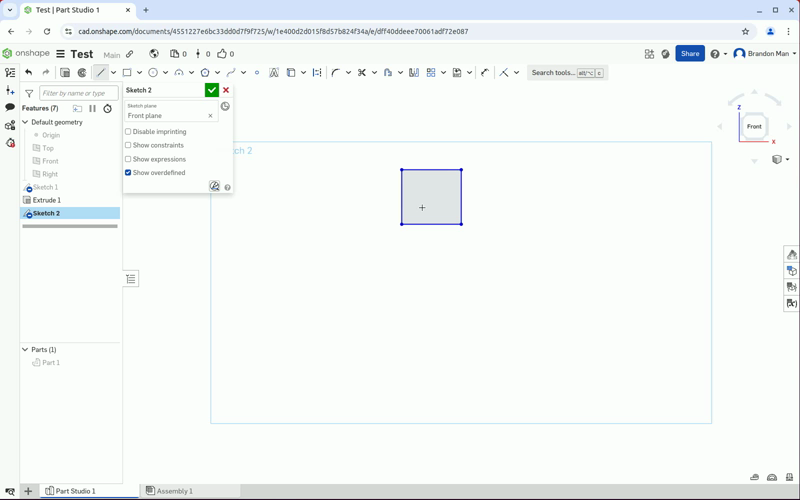
click(422, 207)
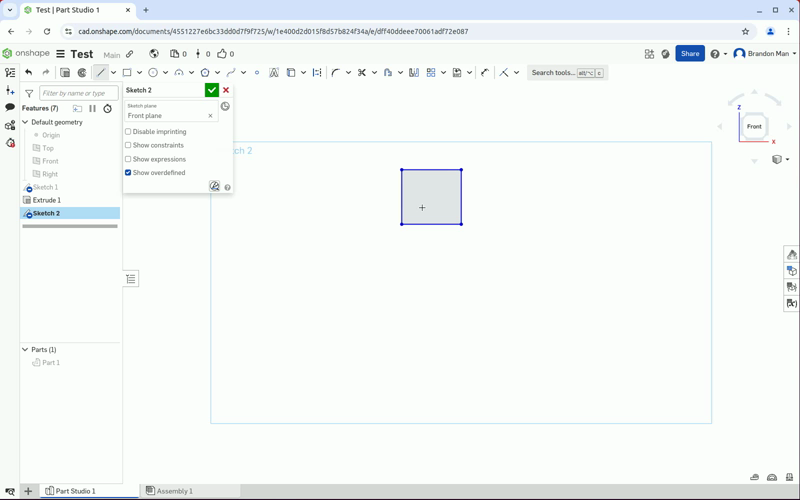
key_up(shift)
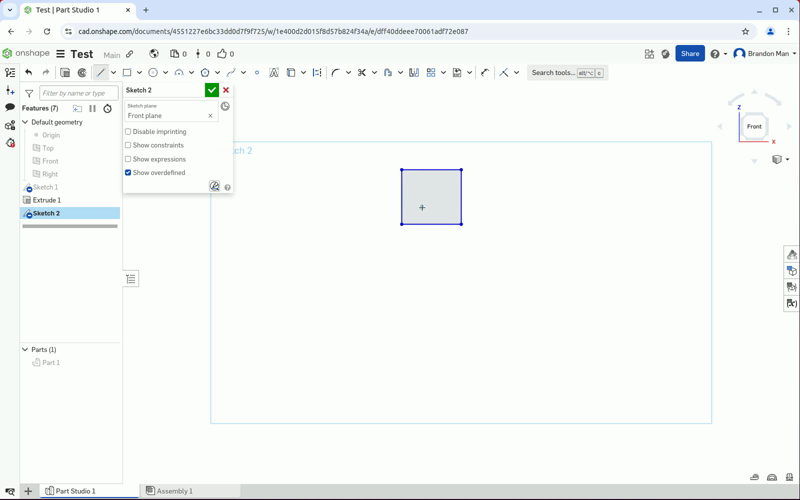
key_down(shift)
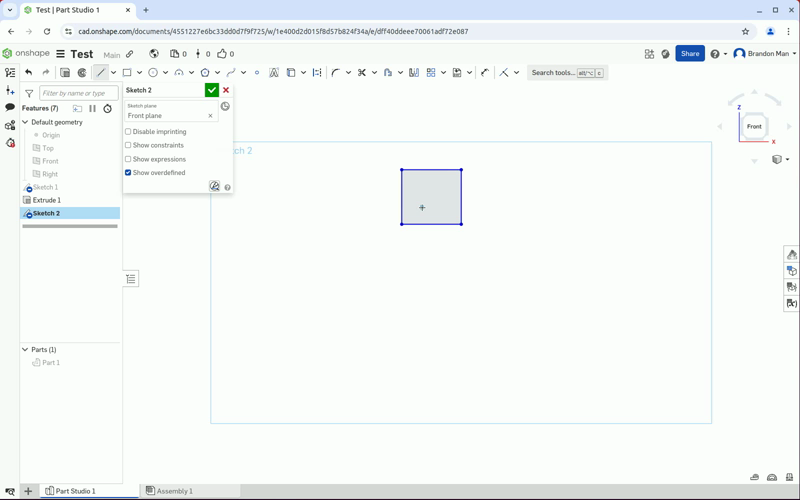
mouse_move(452, 207)
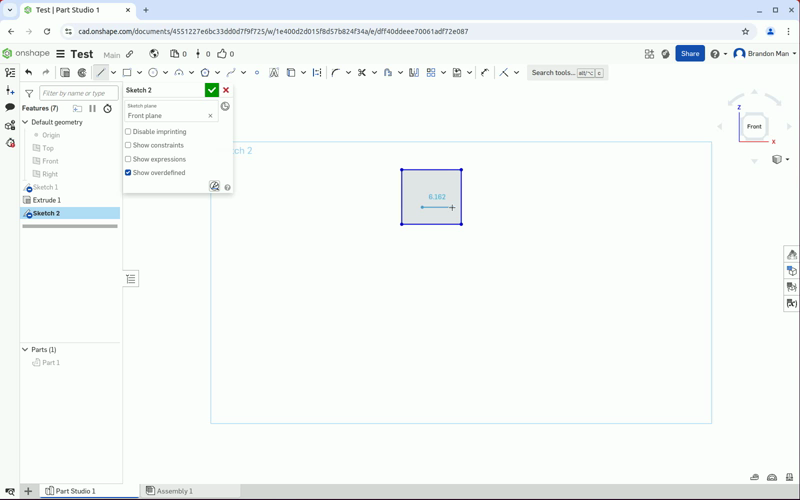
mouse_move(441, 207)
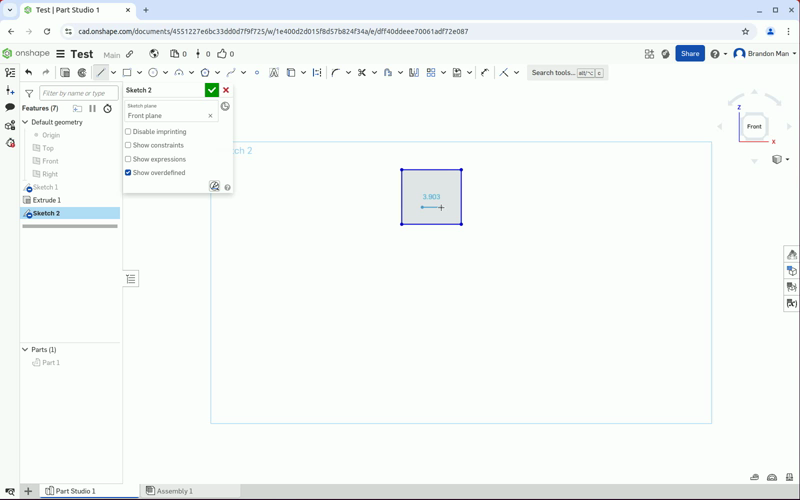
click(441, 207)
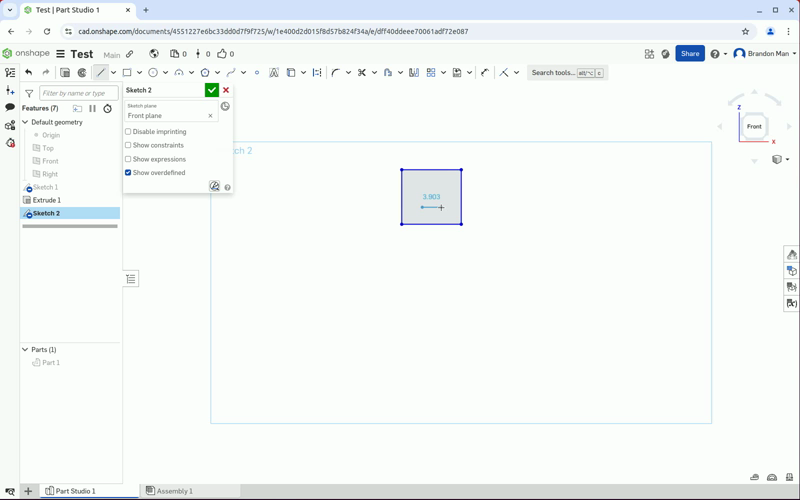
key_up(shift)
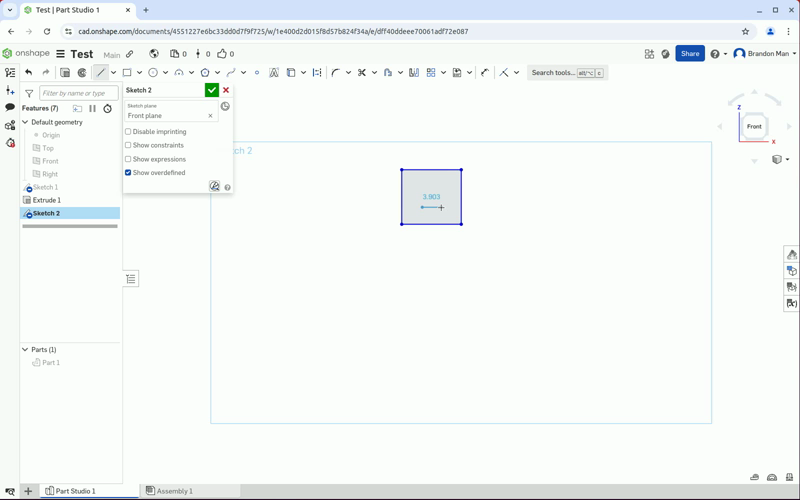
key_down(shift)
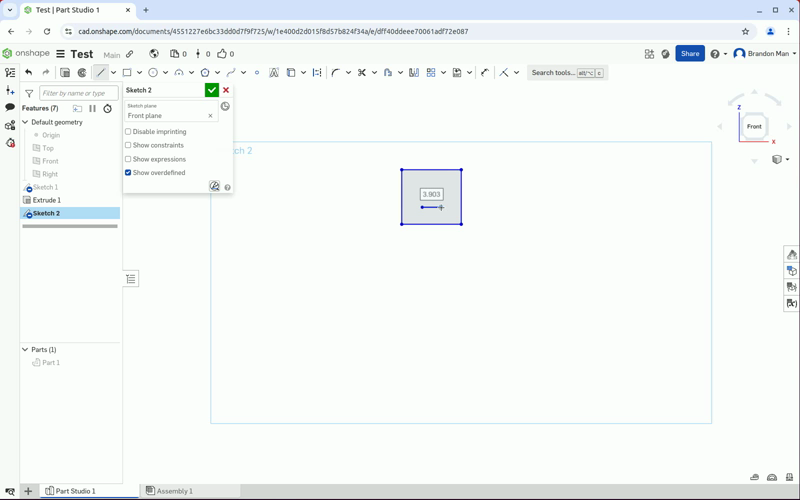
mouse_move(471, 207)
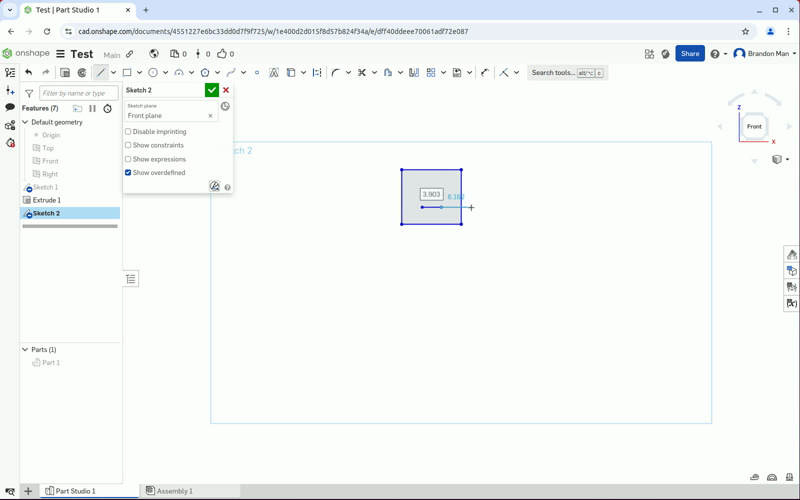
mouse_move(441, 188)
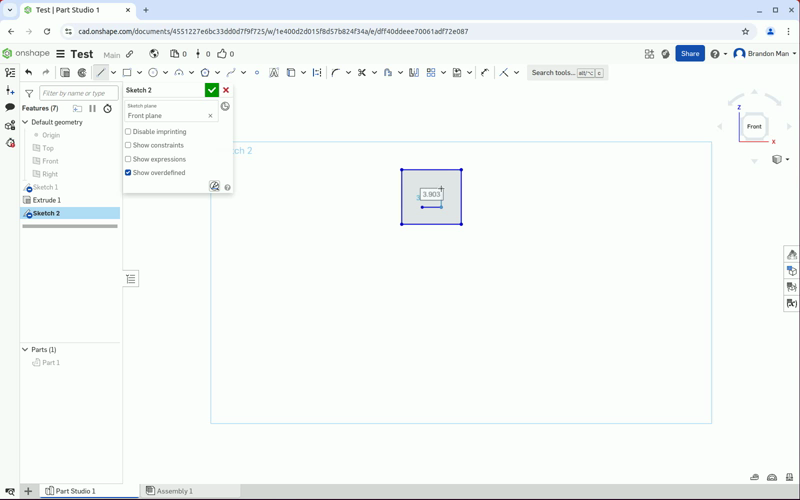
click(441, 188)
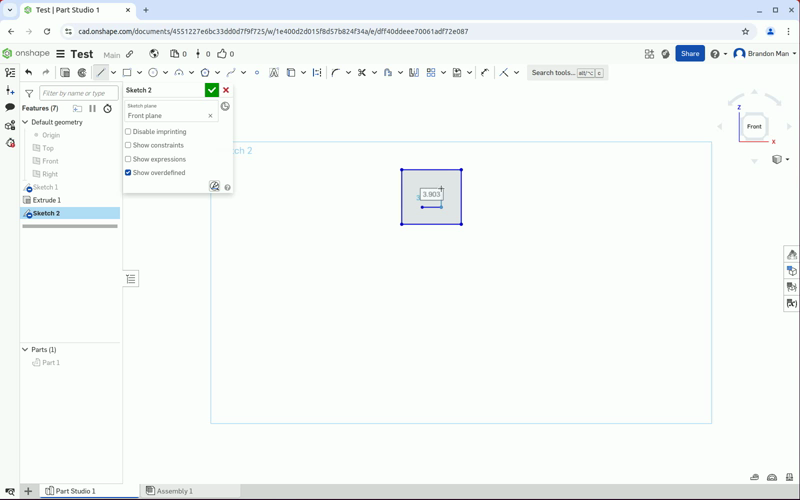
key_up(shift)
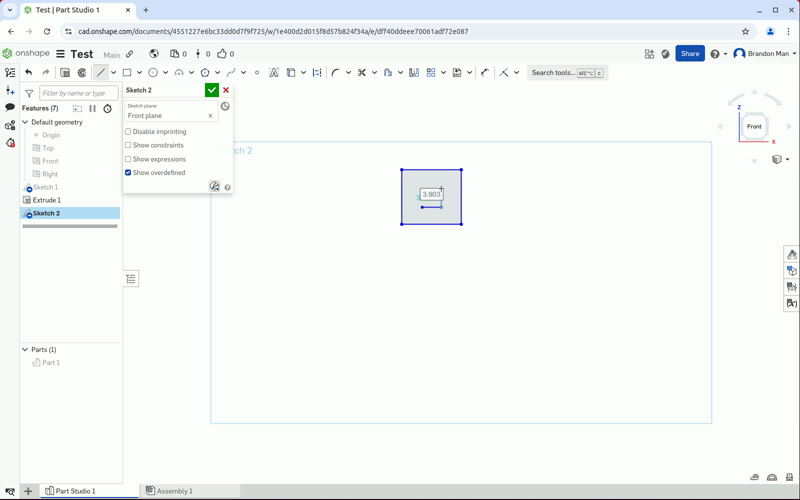
key_down(shift)
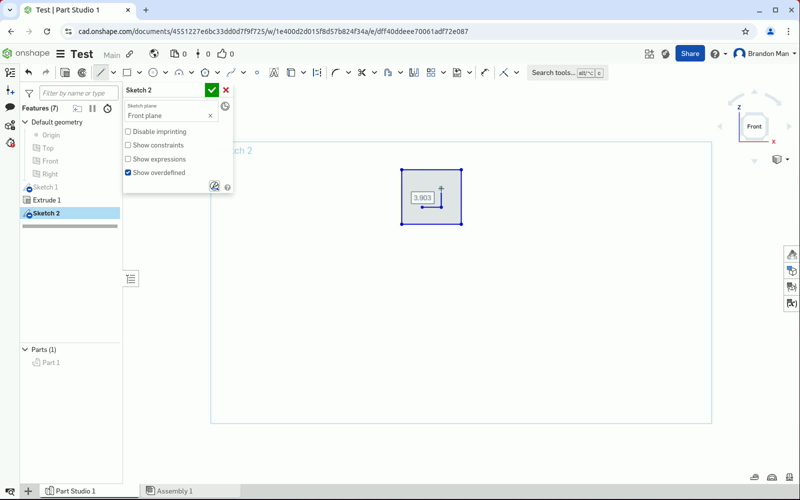
mouse_move(471, 188)
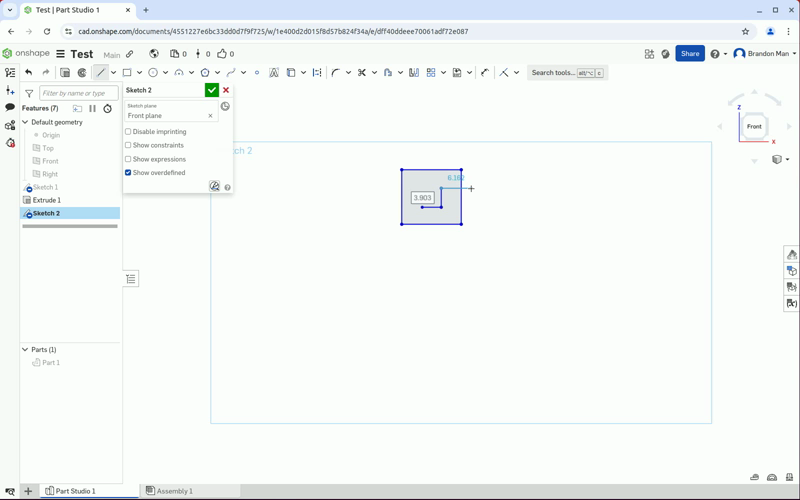
mouse_move(422, 188)
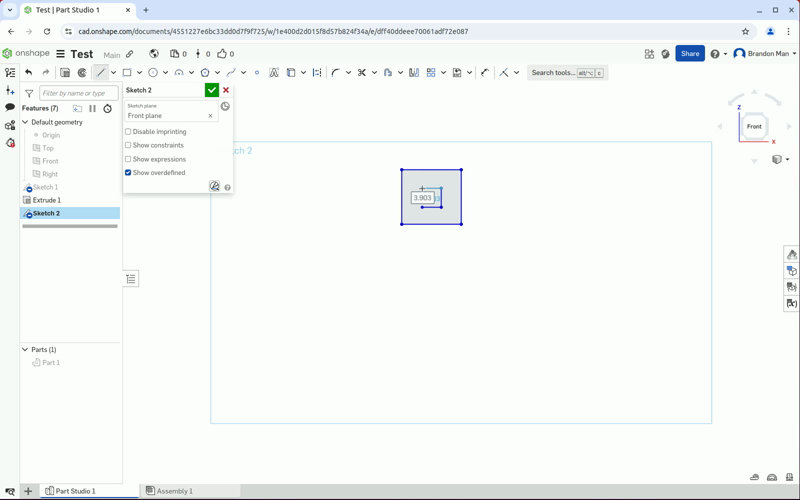
click(422, 188)
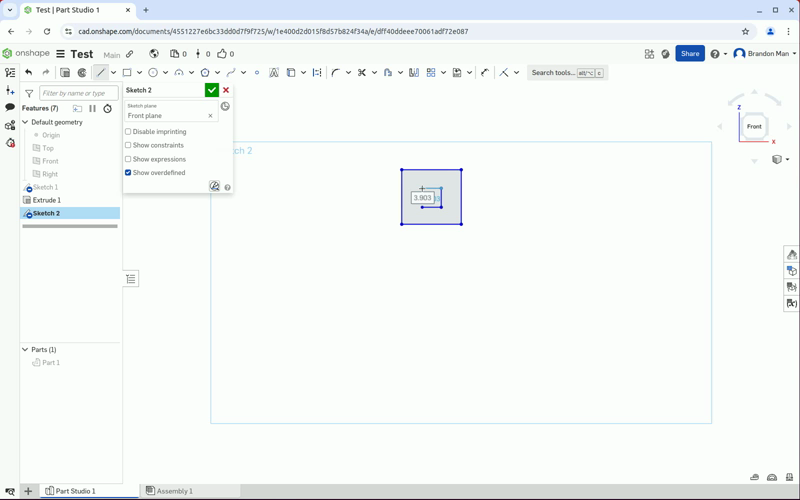
key_up(shift)
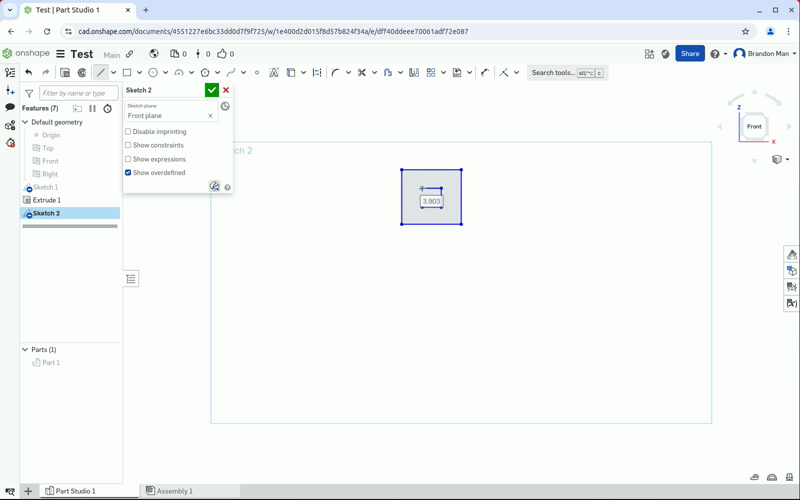
mouse_move(452, 188)
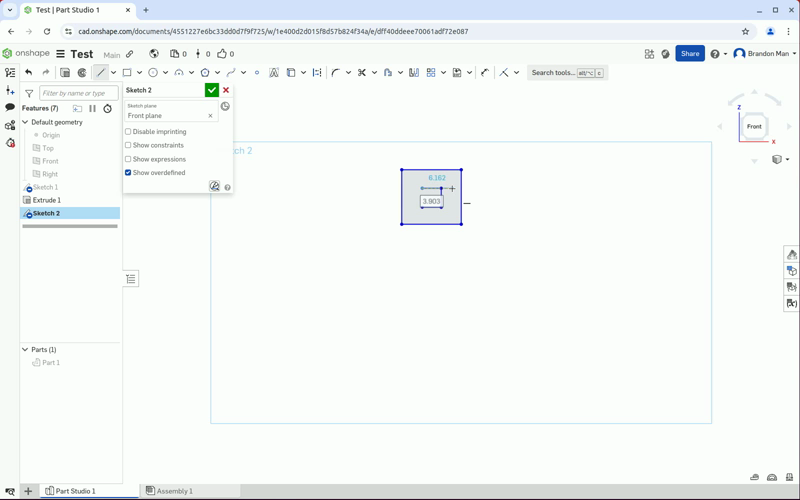
key_down(shift)
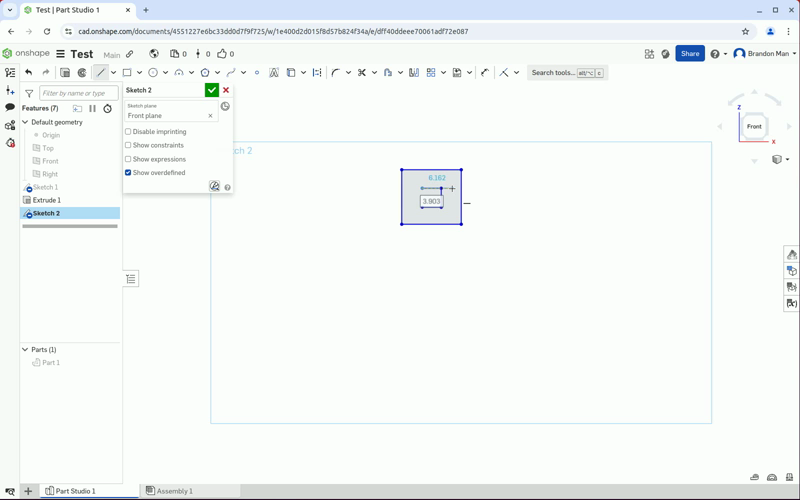
mouse_move(422, 207)
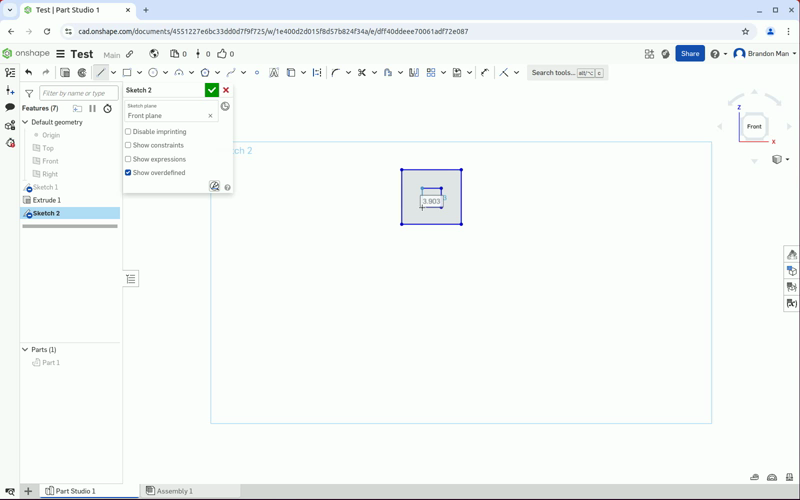
key_up(shift)
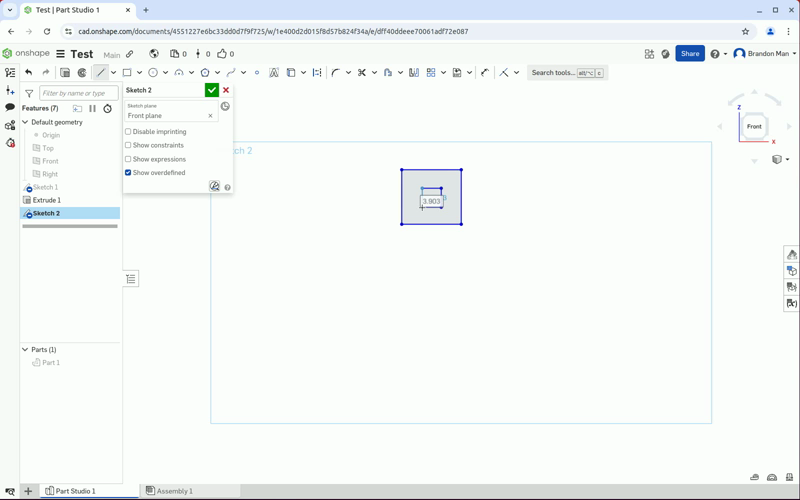
click(422, 207)
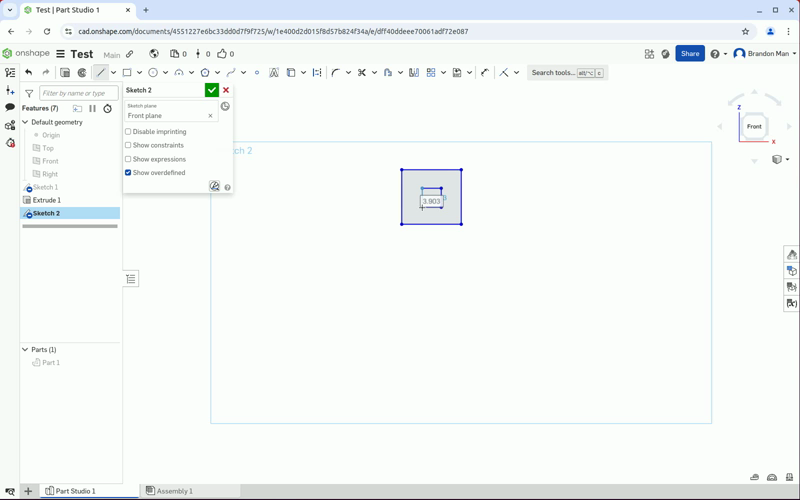
key(esc)
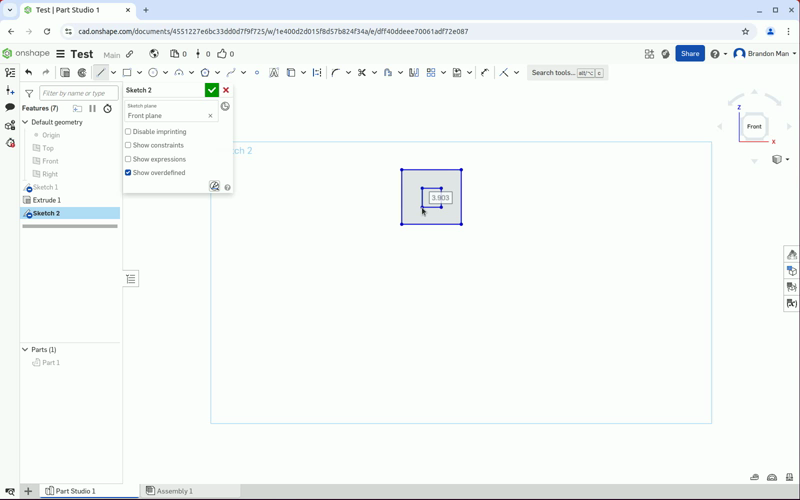
mouse_move(405, 215)
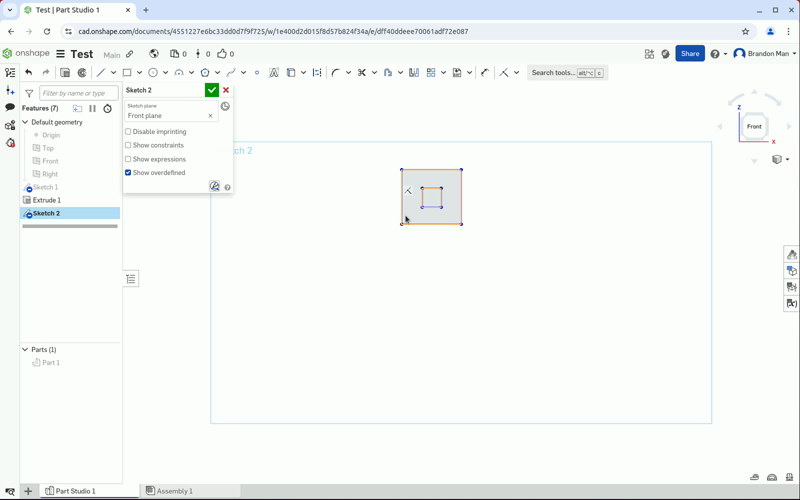
click(405, 215)
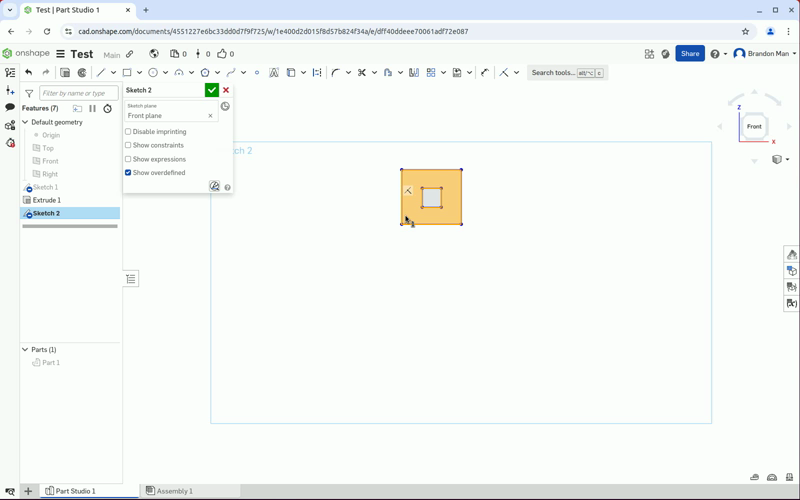
mouse_move(73, 352)
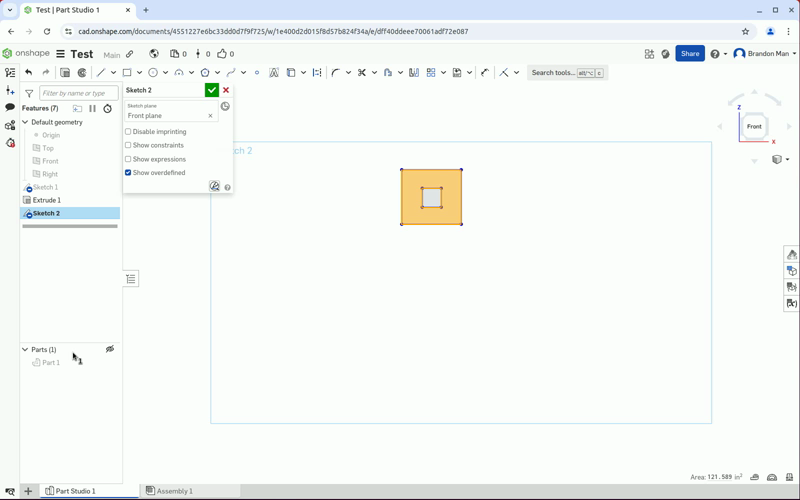
key(shift+y)
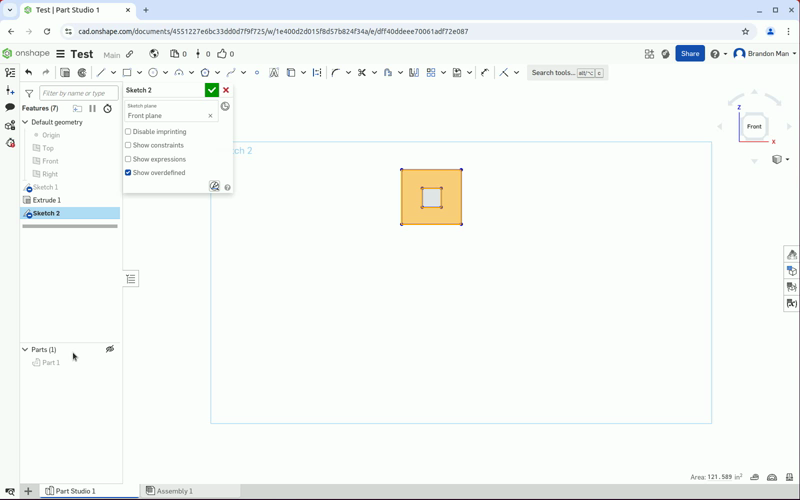
key(shift+e)
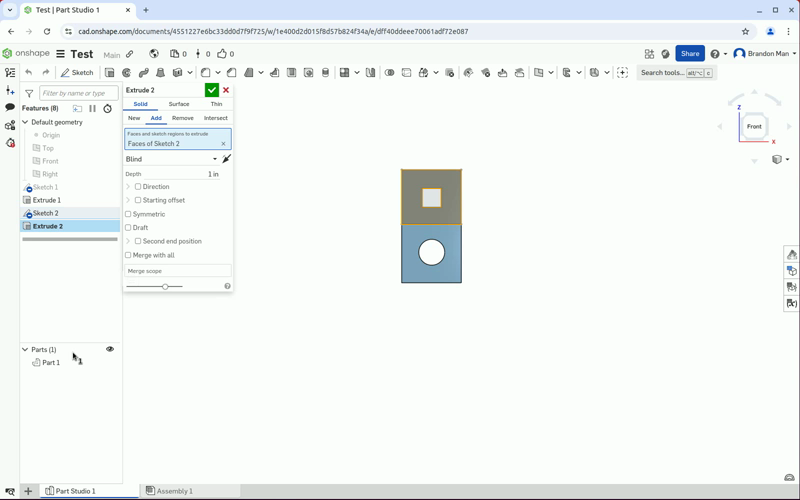
mouse_move(143, 106)
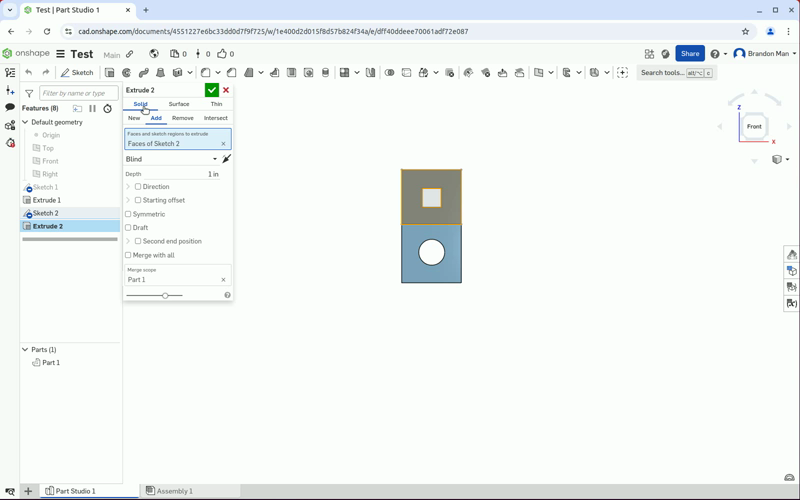
click(143, 106)
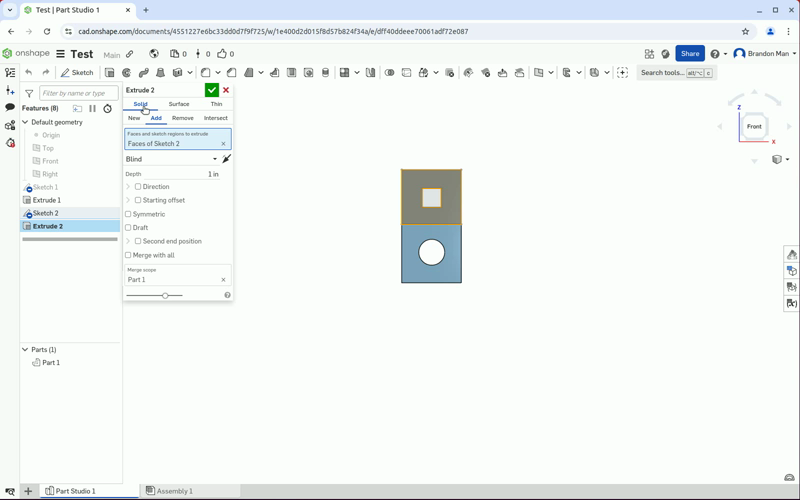
mouse_move(137, 120)
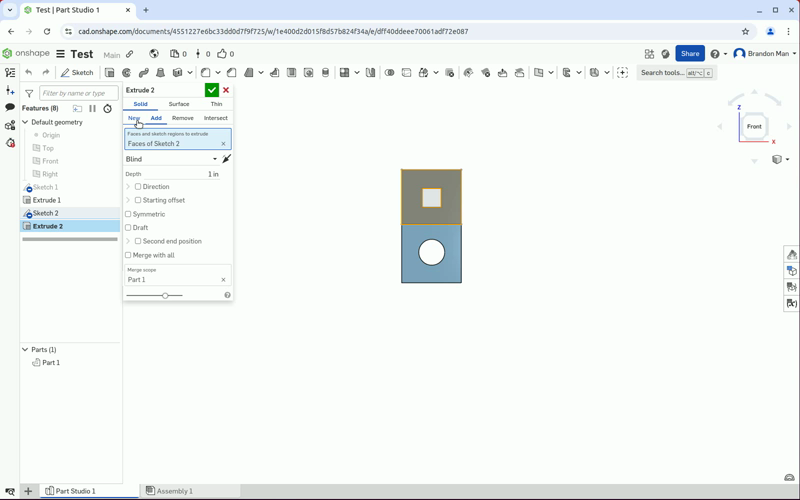
click(137, 120)
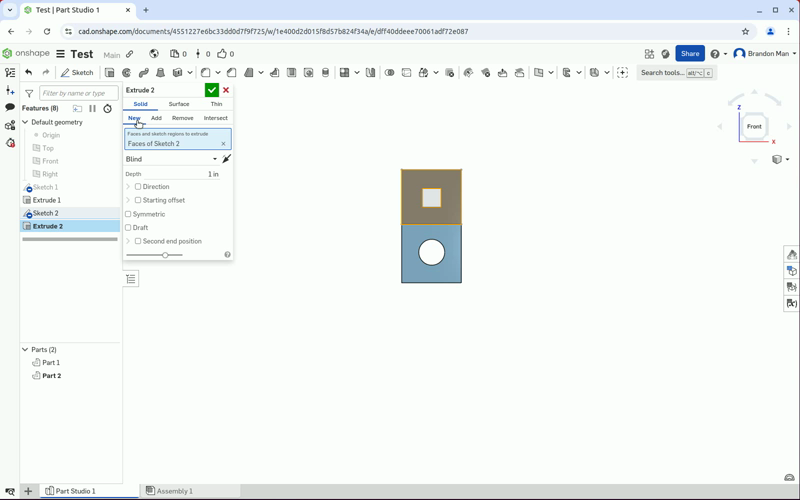
key(tab, 4)
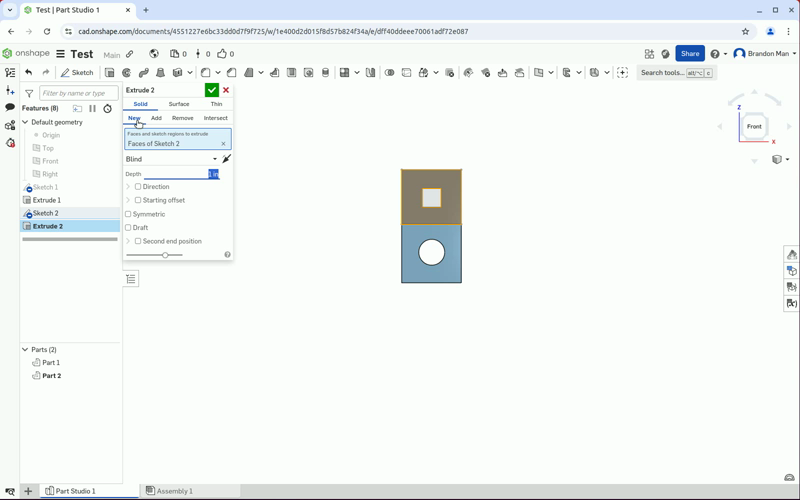
text(3.129)
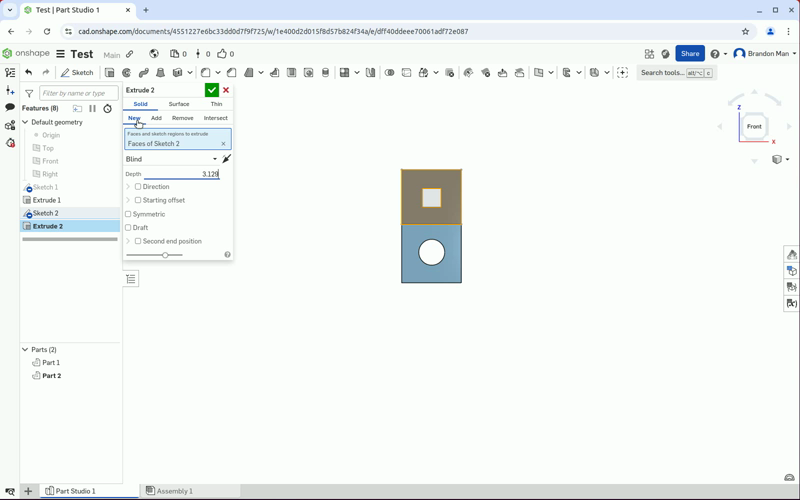
key(enter)
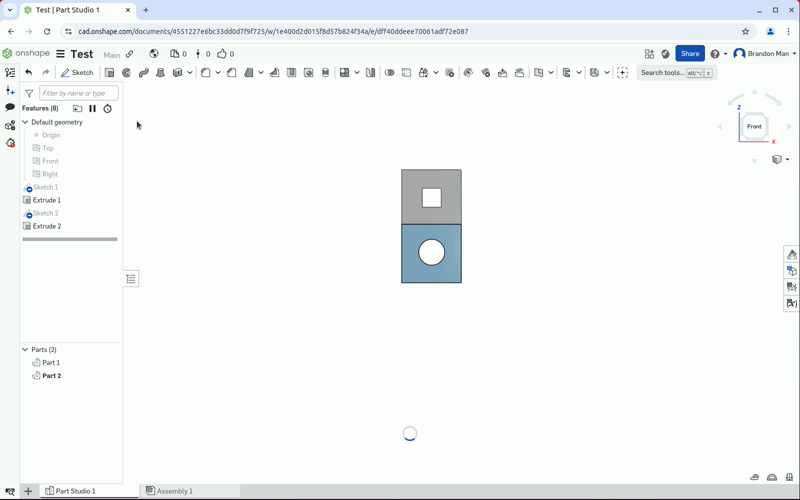
key(shift+h)
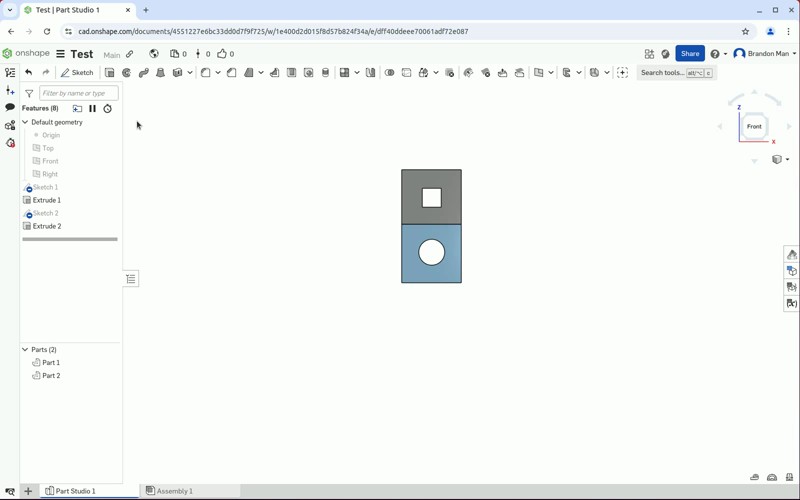
key(shift+h)
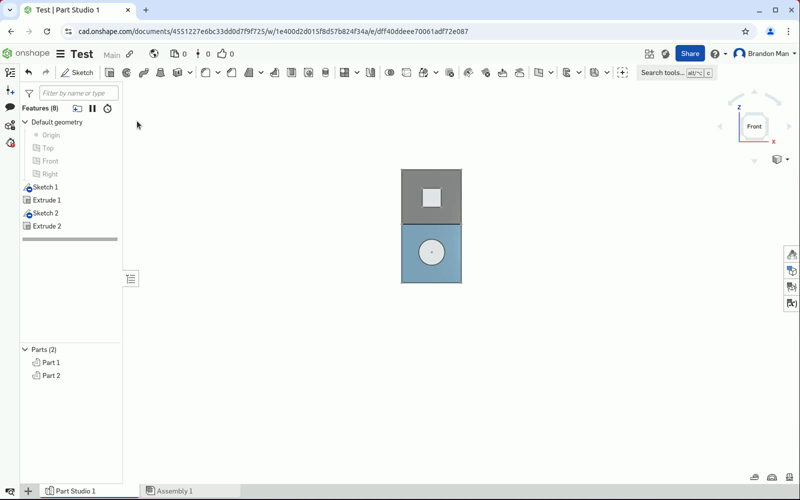
key(shift+7)
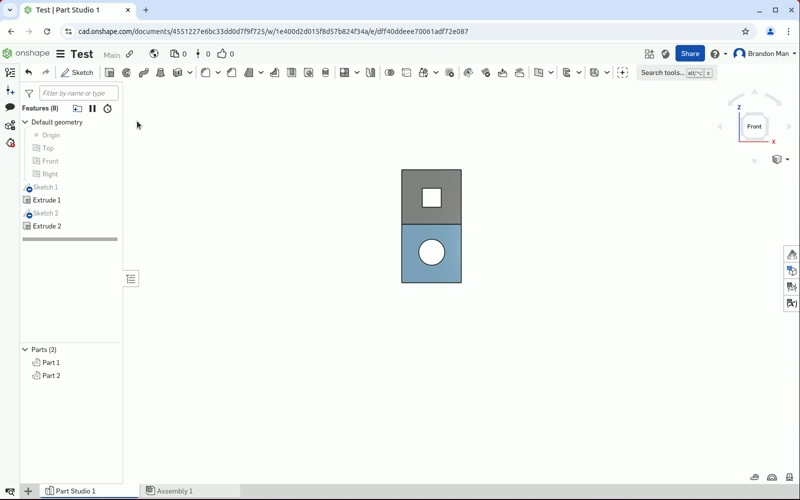
key(left, 2)
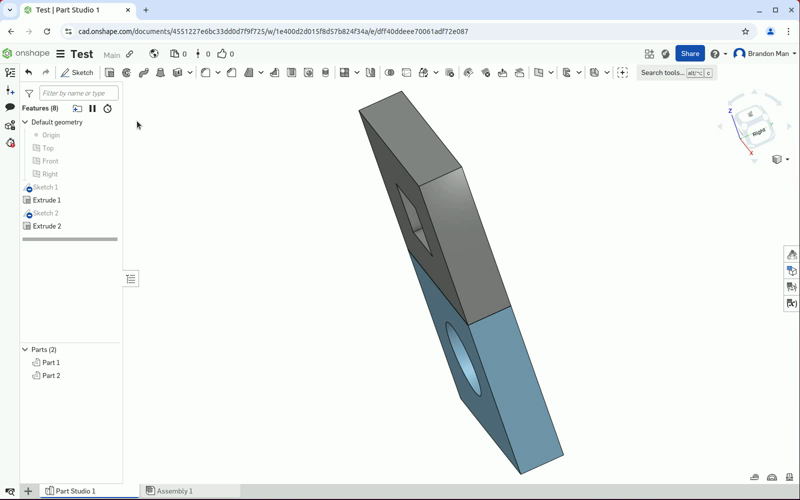
key(down, 2)
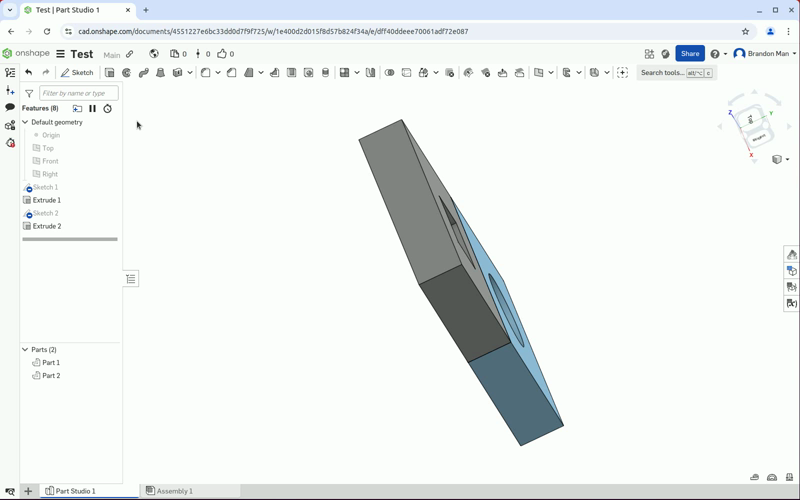
key(up, 2)
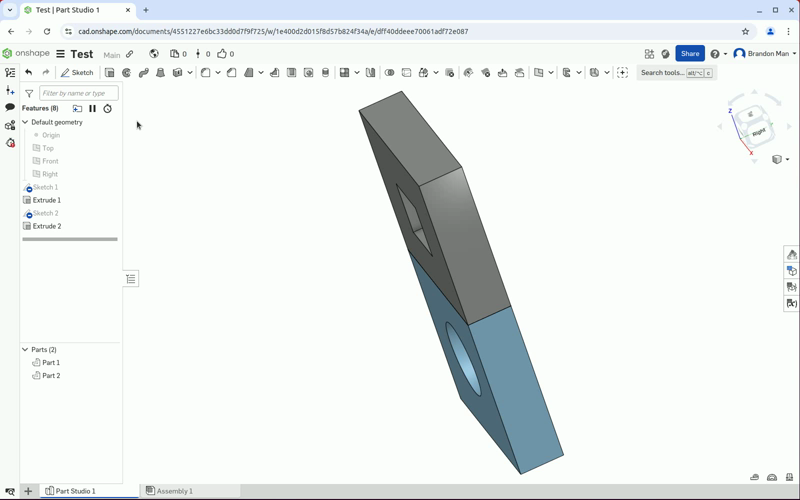
key(right, 2)
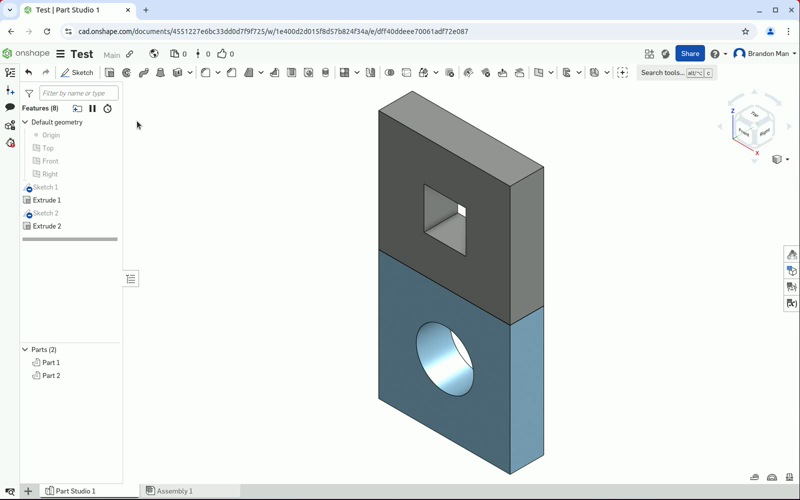
mouse_move(73, 189)
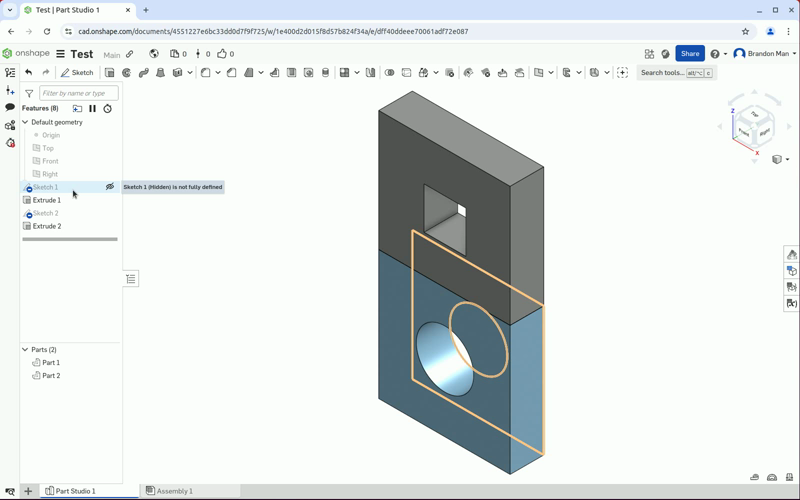
click(73, 189)